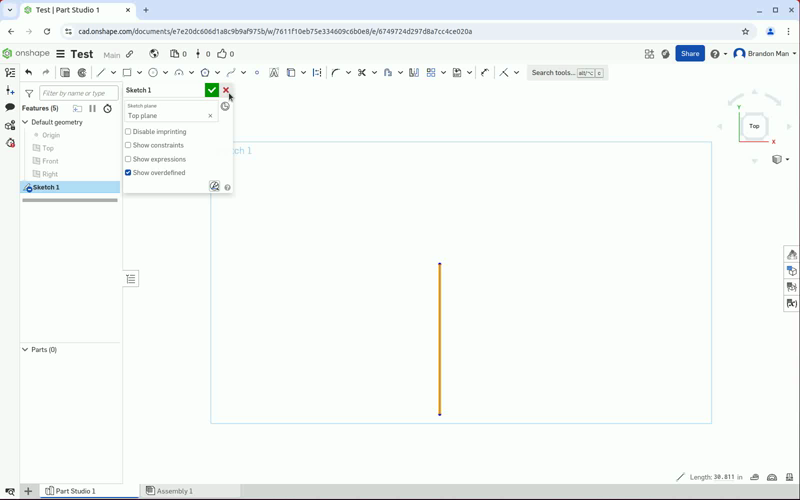
key(shift+h)
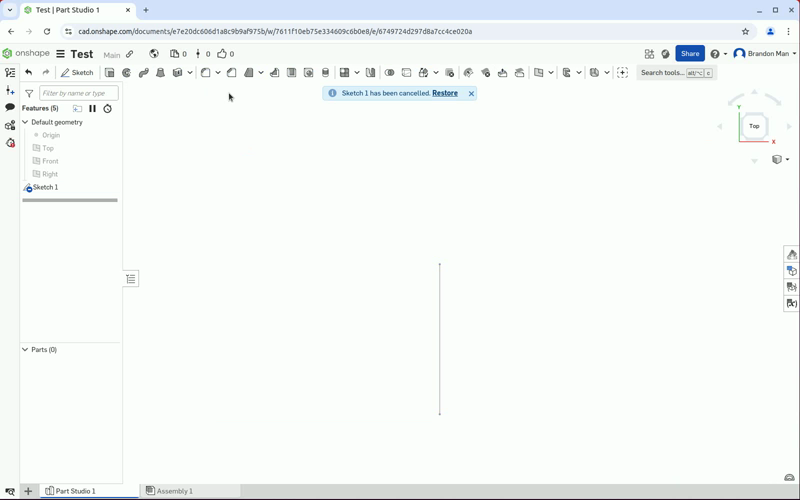
key(shift+s)
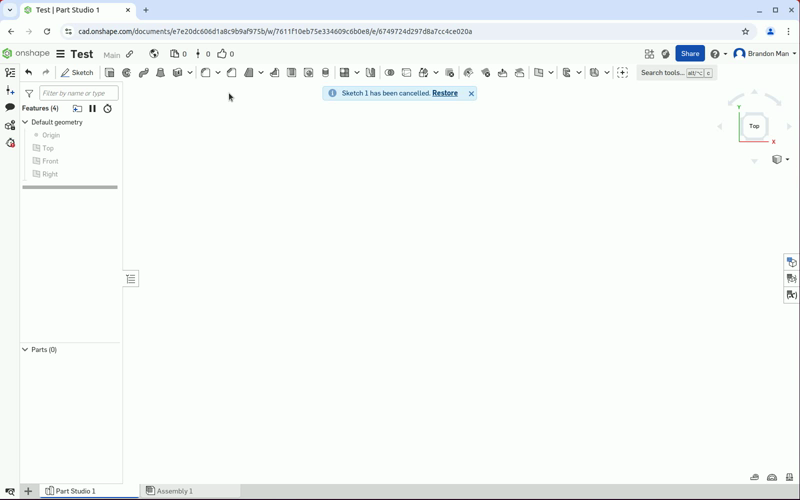
mouse_move(73, 150)
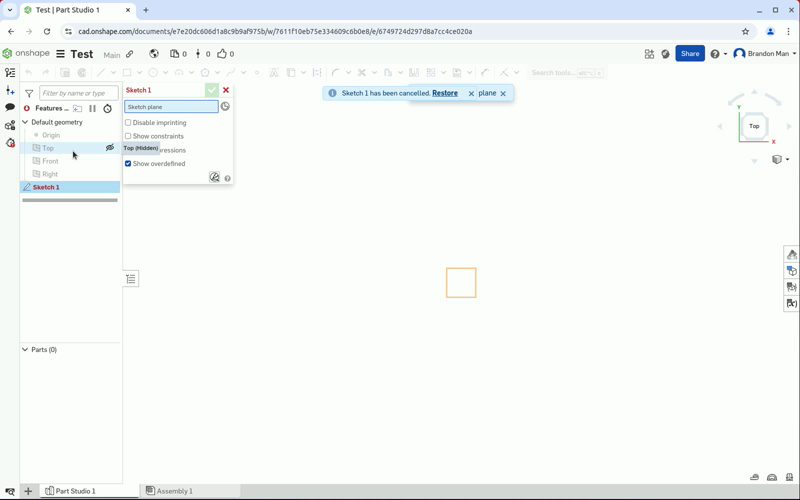
click(73, 150)
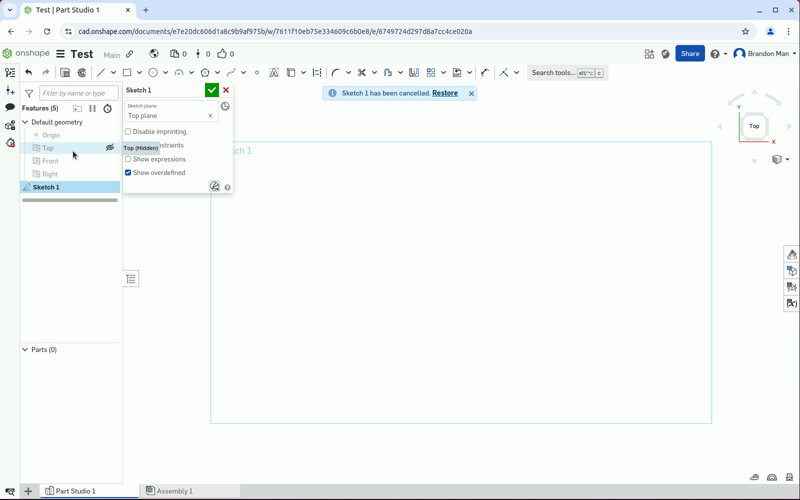
mouse_move(73, 352)
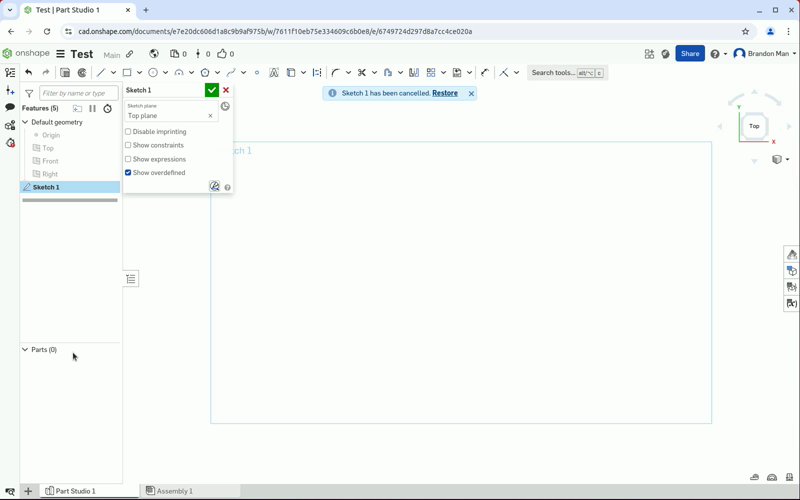
key(y)
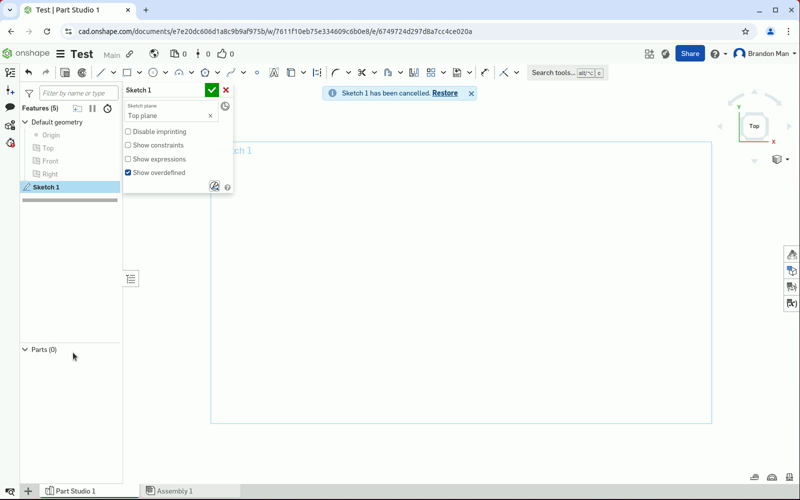
key(c)
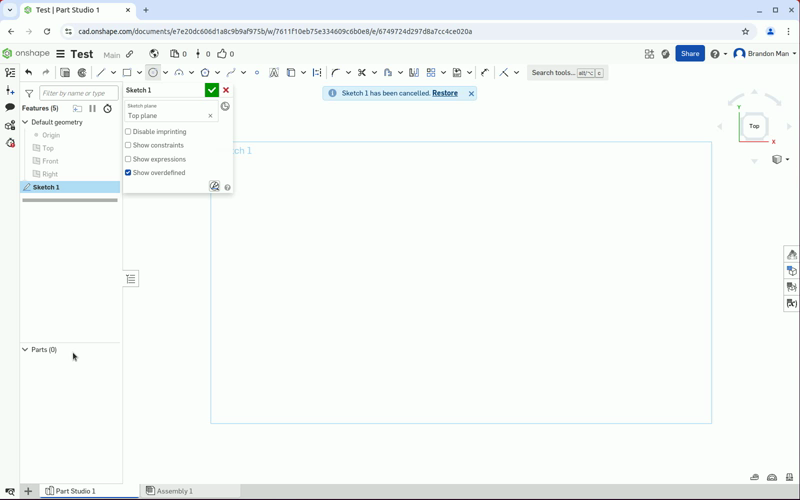
key_down(shift)
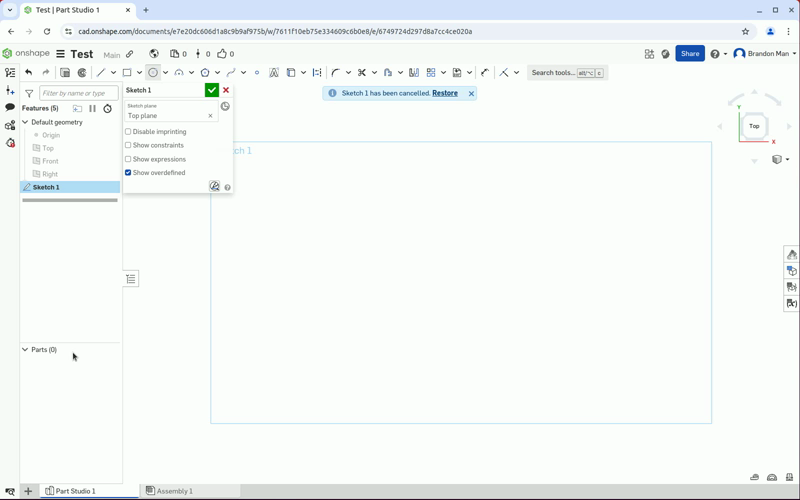
mouse_move(461, 282)
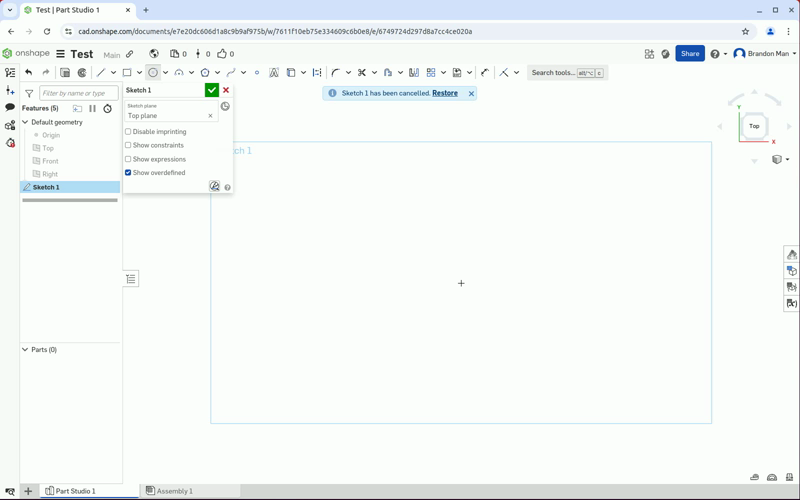
click(461, 282)
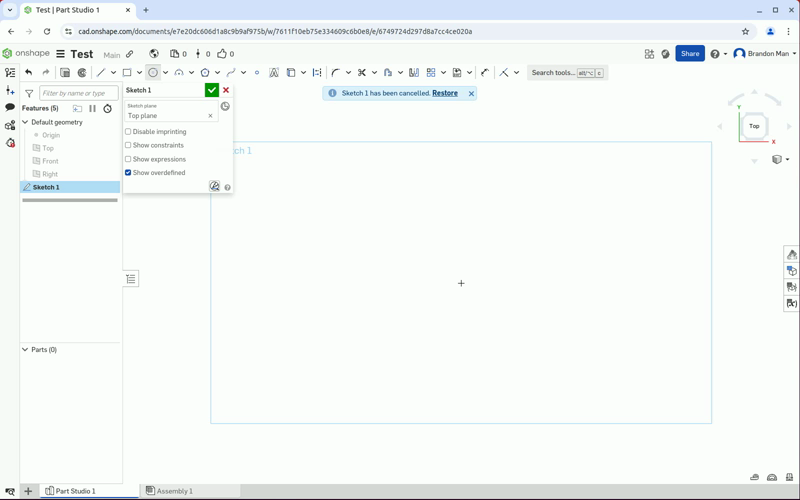
key_up(shift)
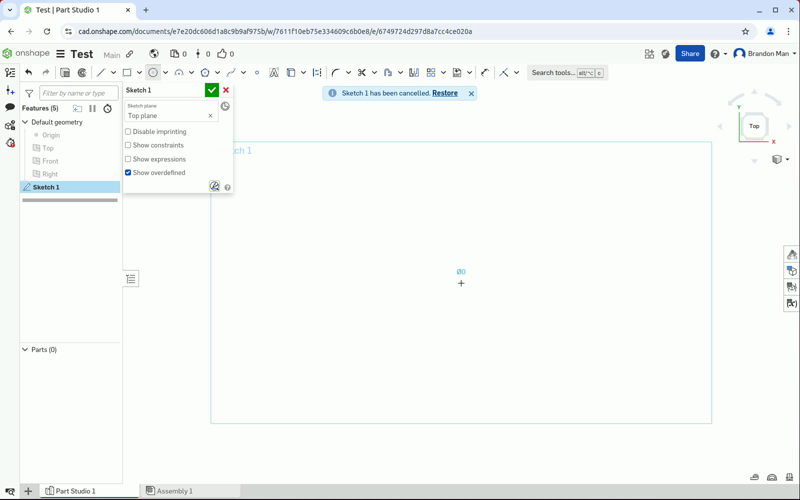
mouse_move(574, 282)
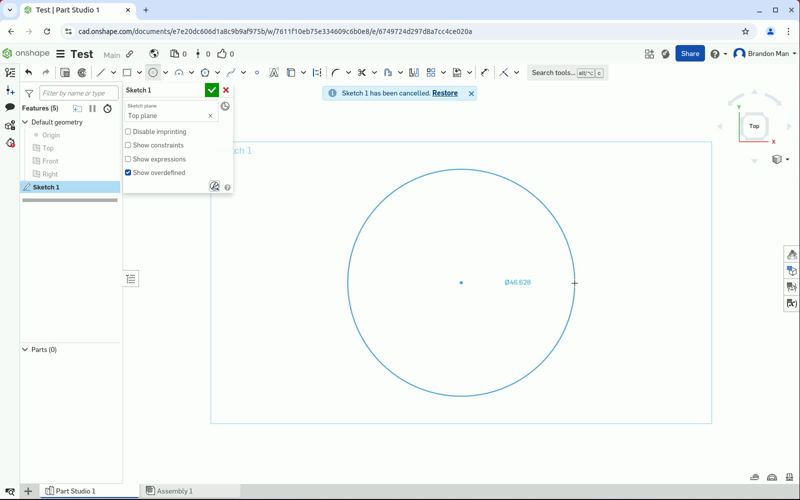
click(574, 282)
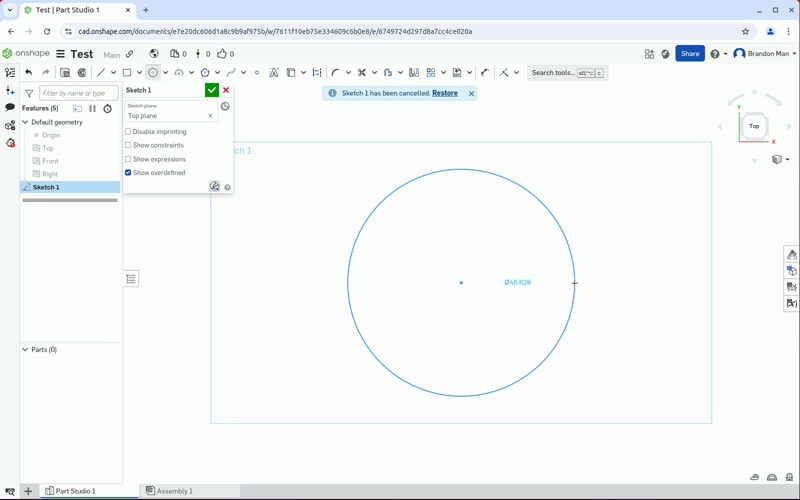
key(esc)
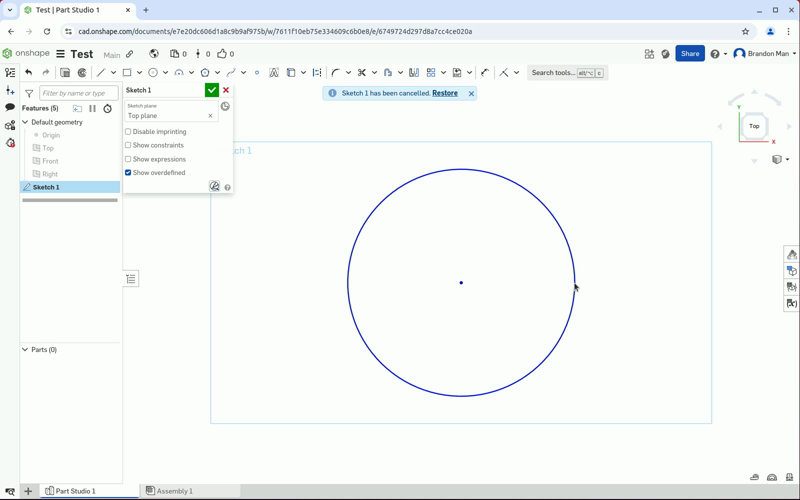
mouse_move(463, 276)
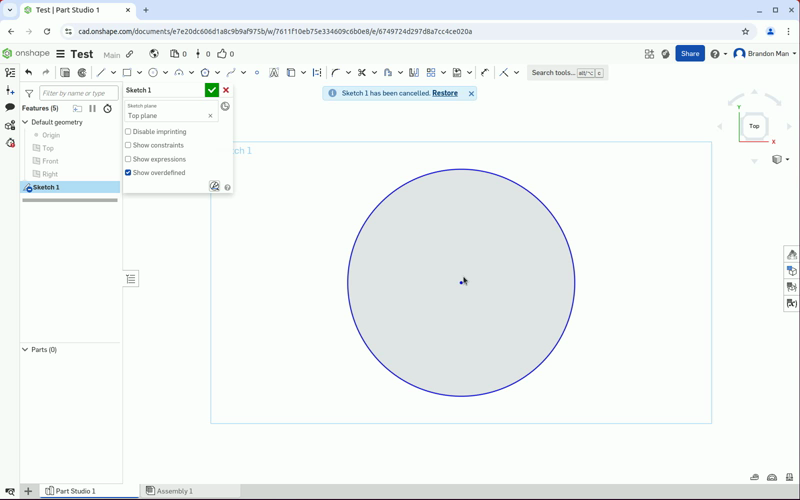
click(463, 276)
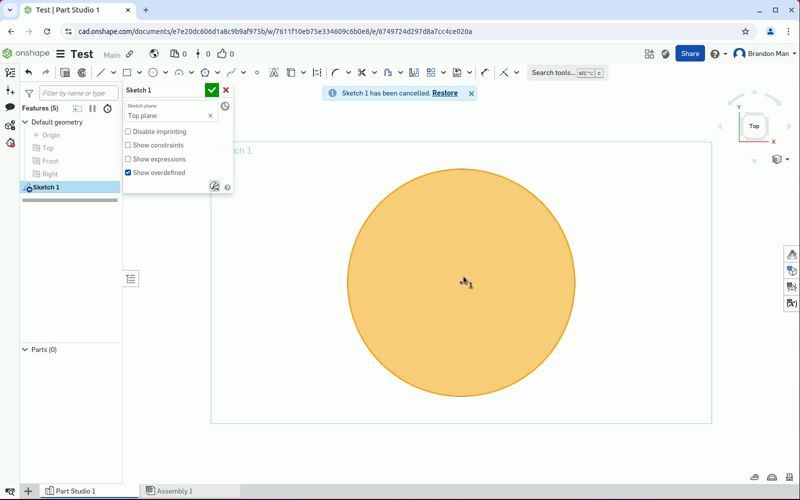
mouse_move(73, 352)
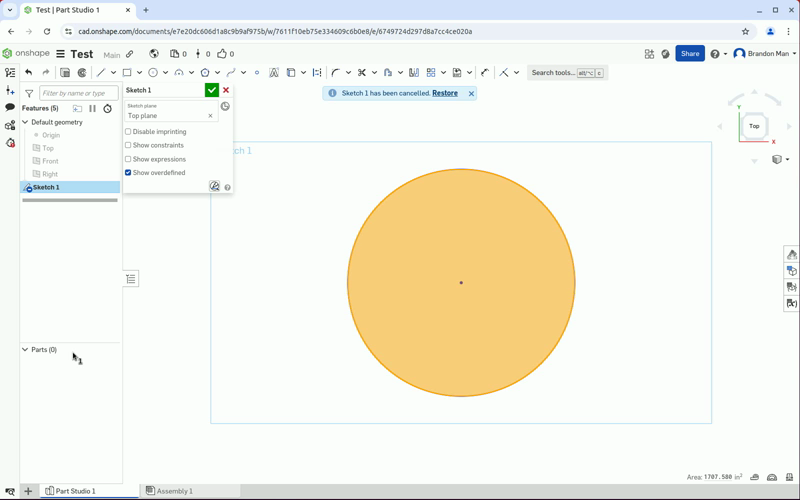
key(shift+y)
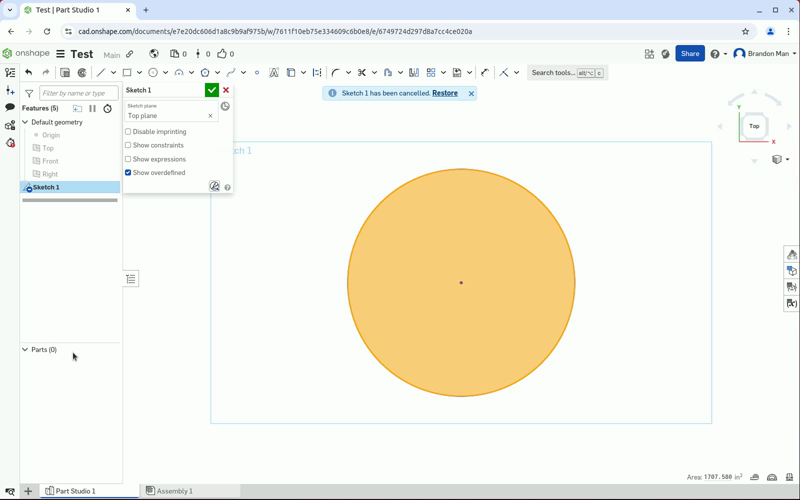
key(shift+e)
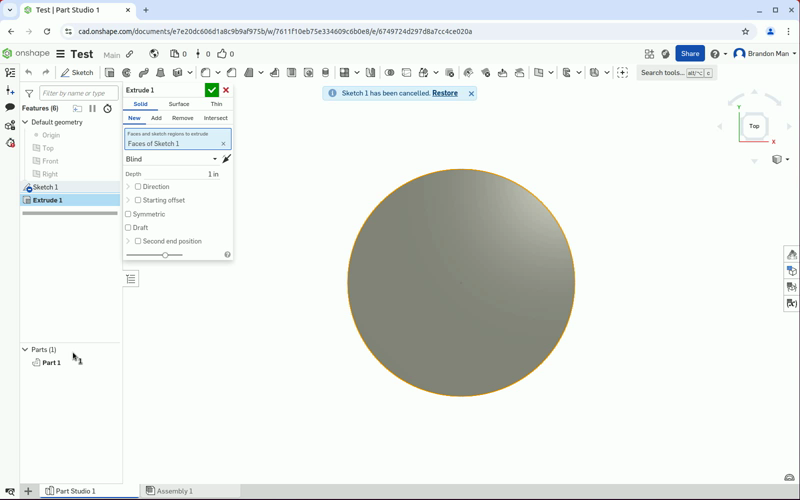
mouse_move(143, 106)
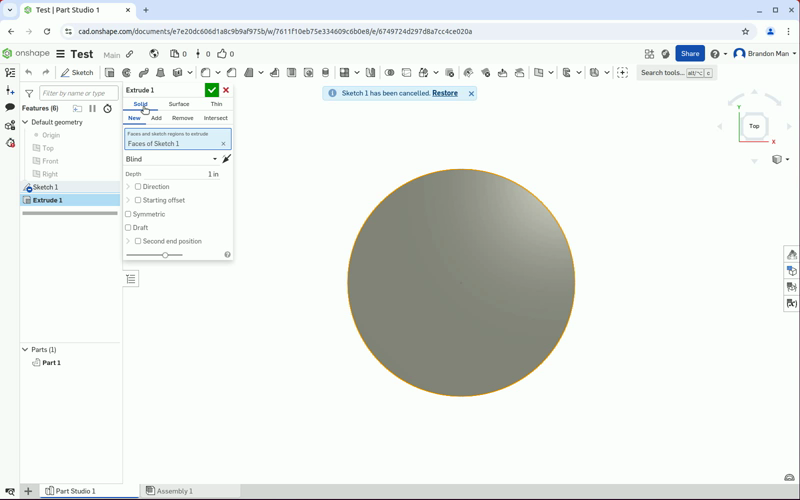
click(143, 106)
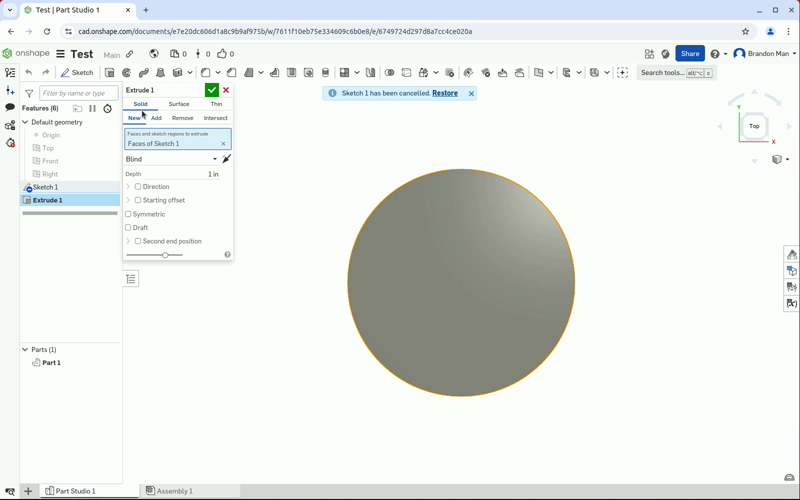
mouse_move(137, 120)
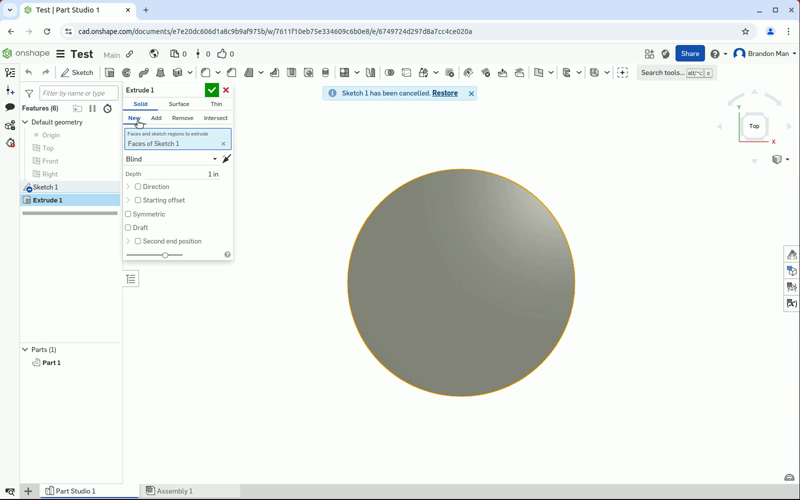
click(137, 120)
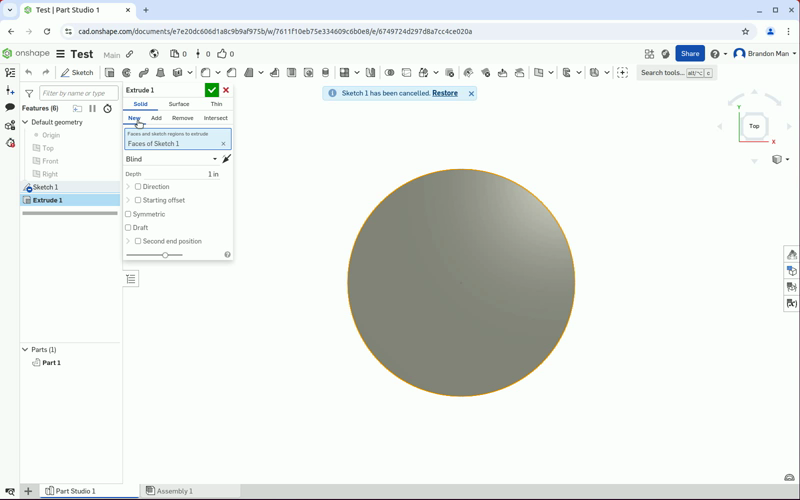
key(tab, 4)
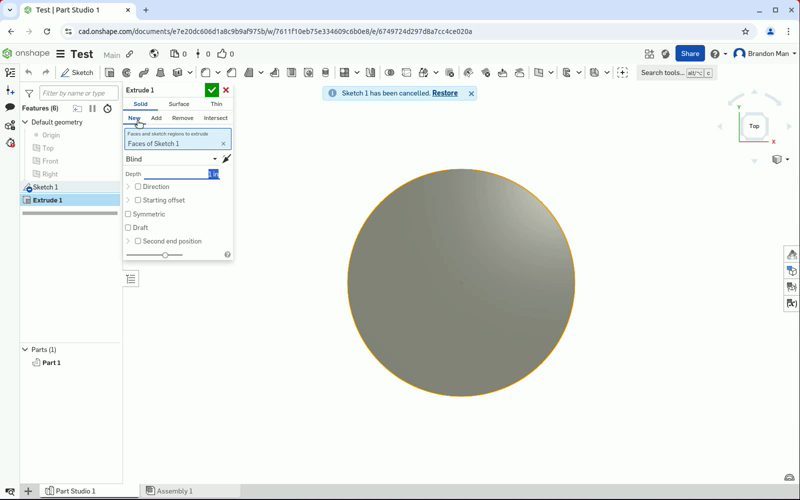
text(2.407)
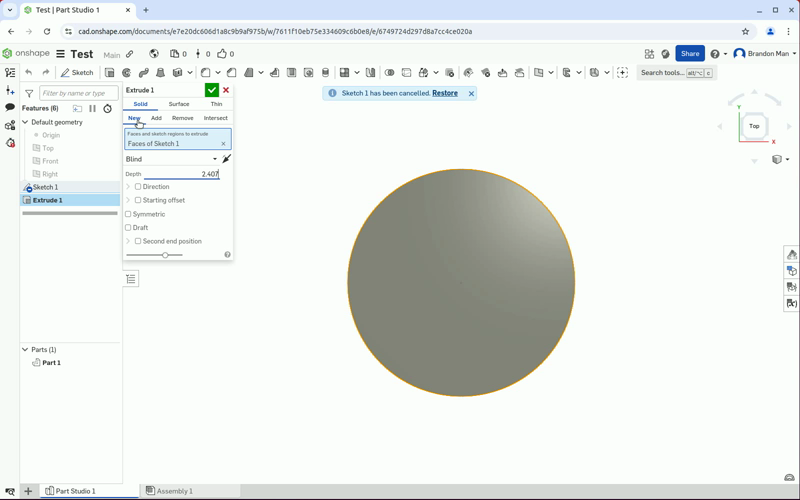
key(enter)
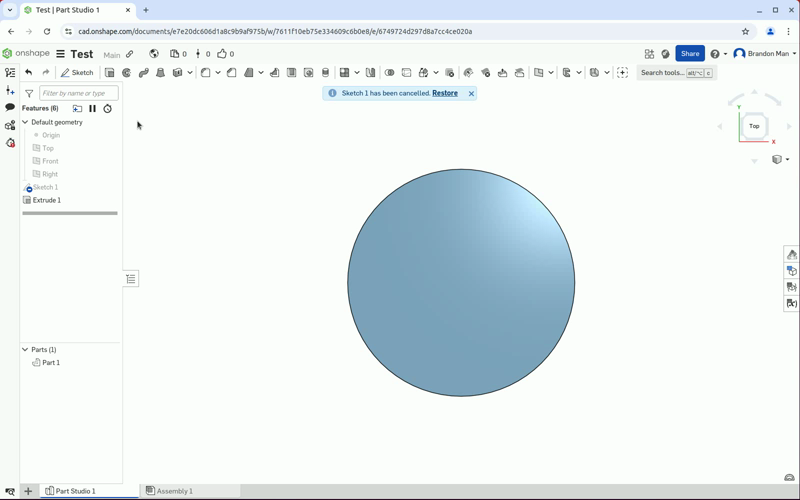
key(shift+h)
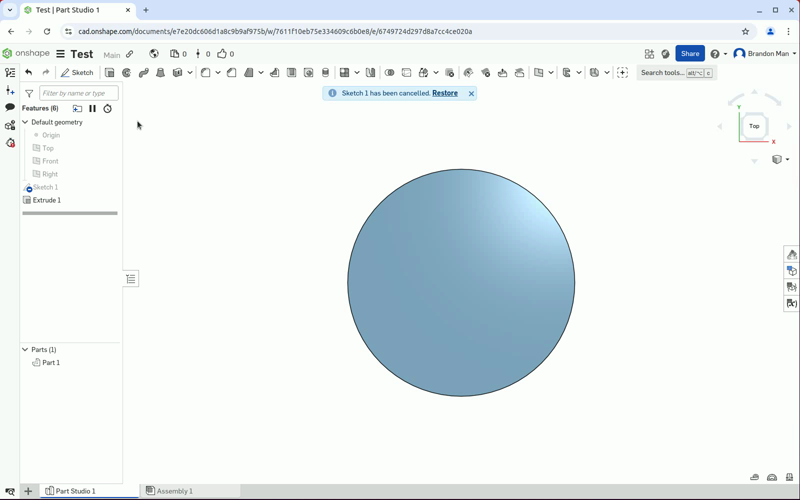
key(shift+h)
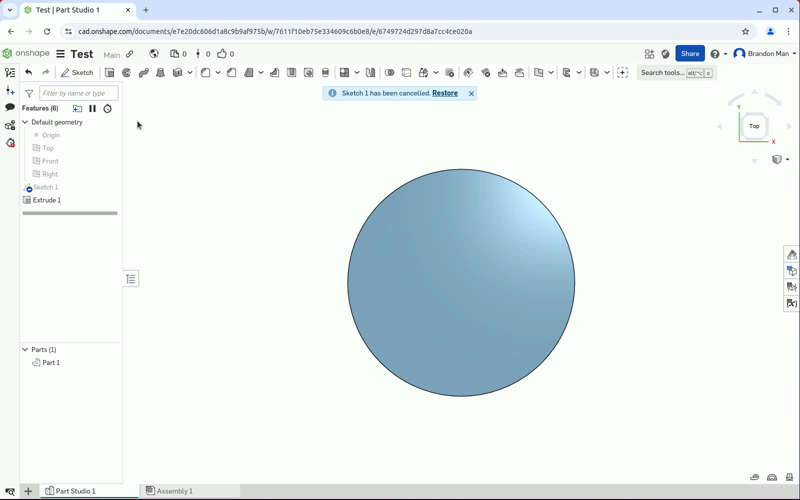
mouse_move(73, 189)
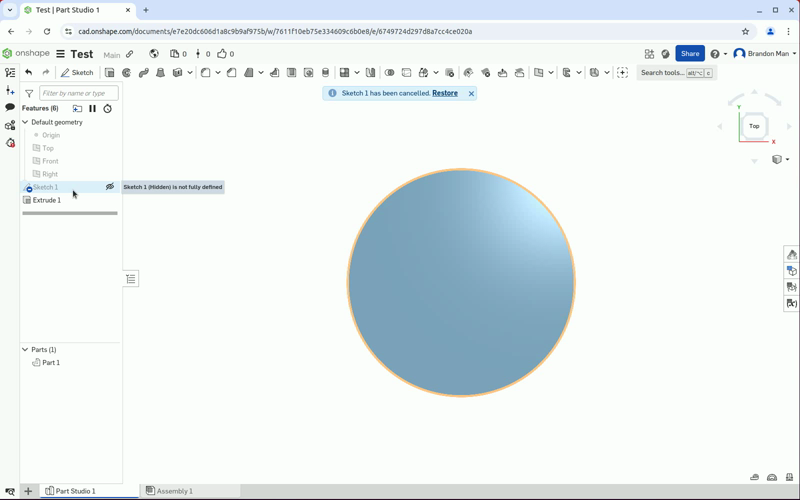
click(73, 189)
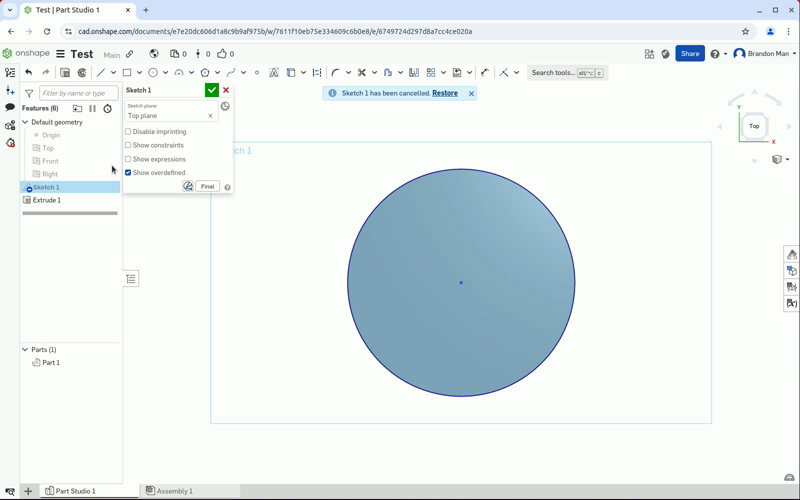
mouse_move(229, 92)
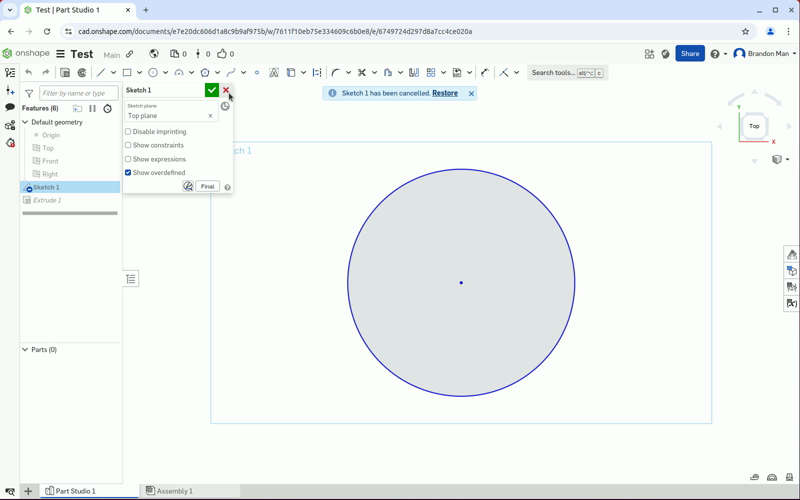
click(229, 92)
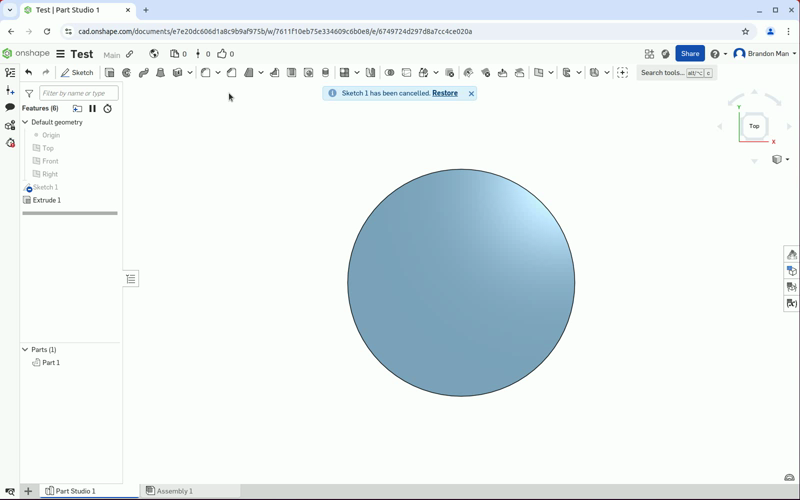
mouse_move(541, 75)
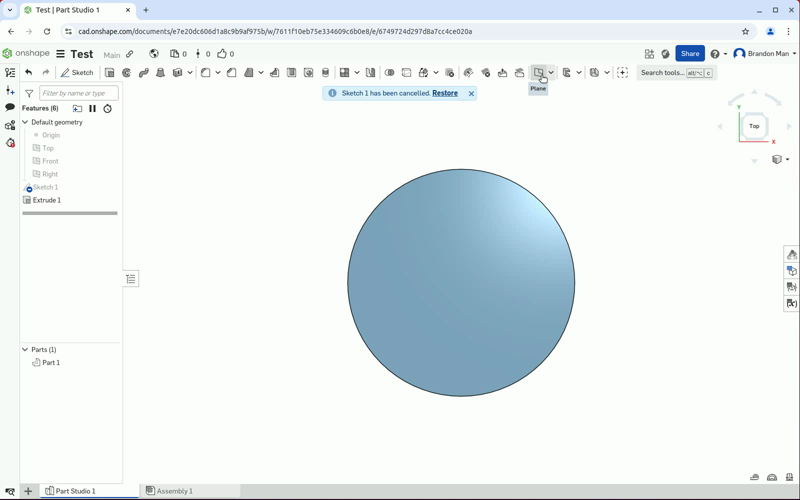
click(541, 75)
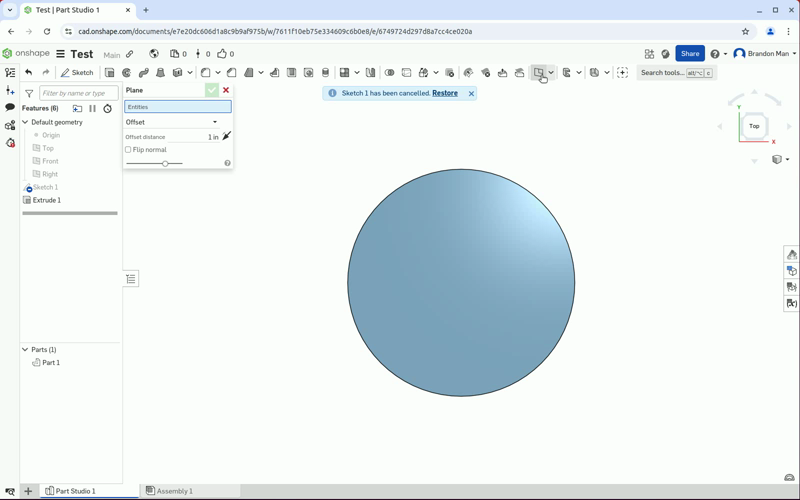
mouse_move(73, 150)
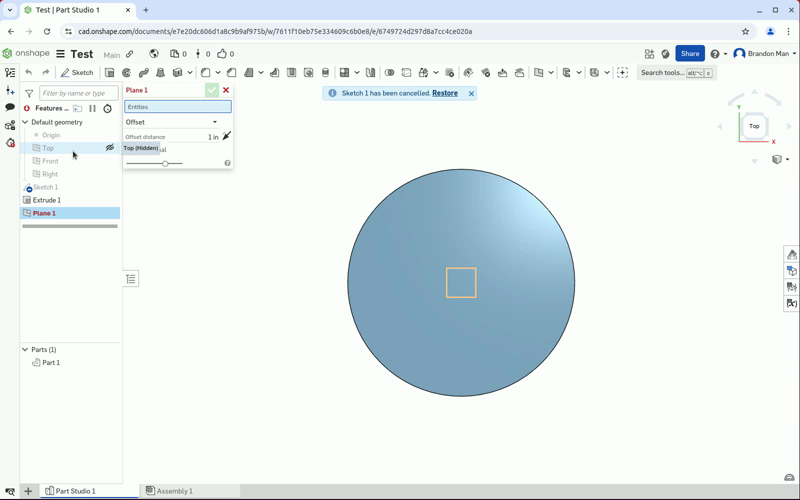
click(73, 150)
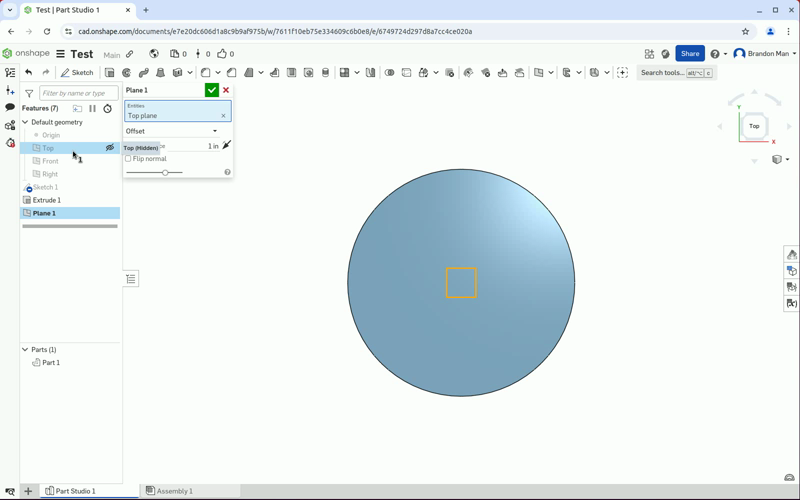
key(tab, 2)
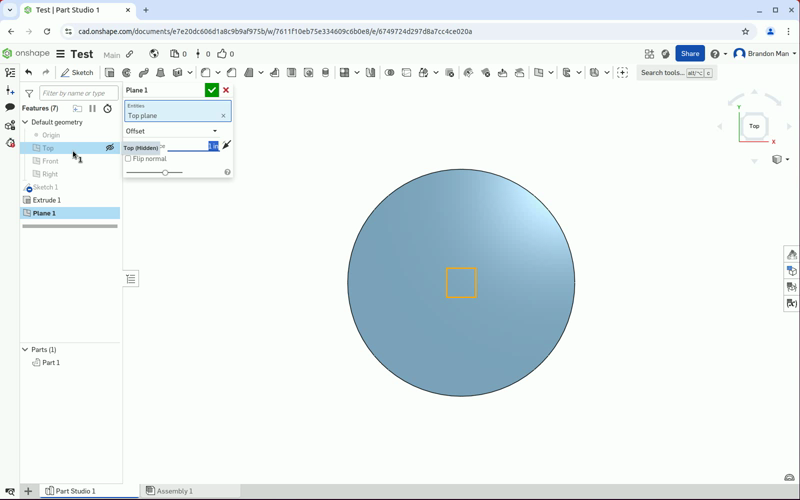
text(2.403)
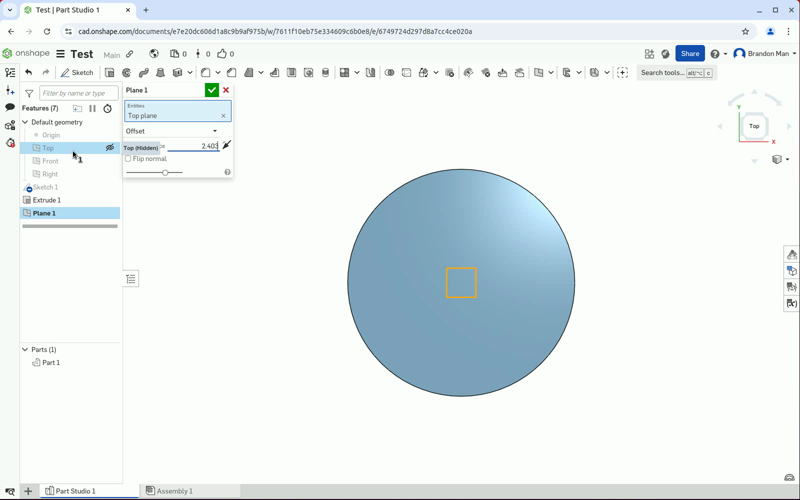
key(enter, 2)
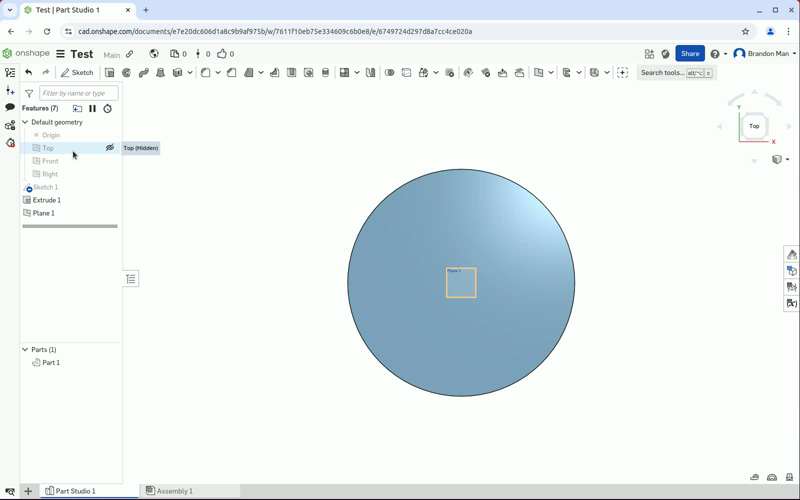
key(shift+s)
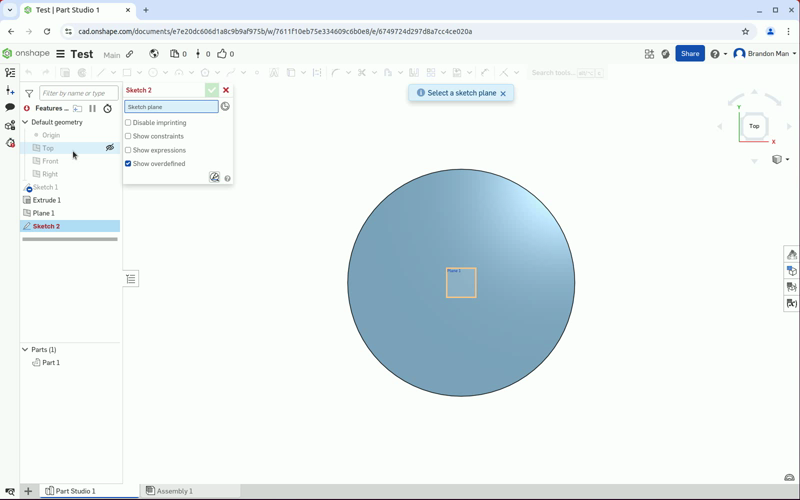
mouse_move(73, 215)
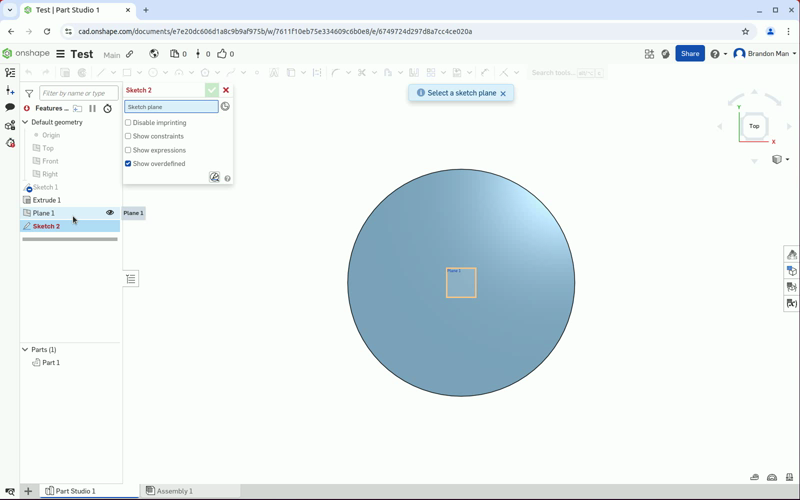
click(73, 215)
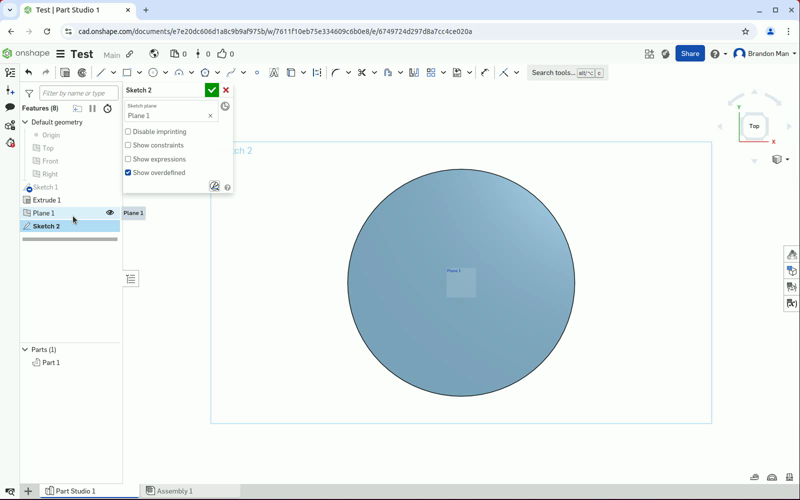
mouse_move(73, 352)
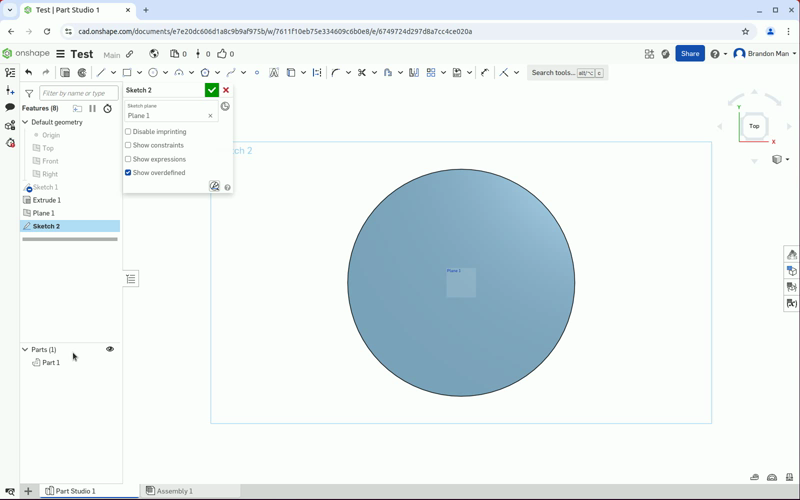
key(y)
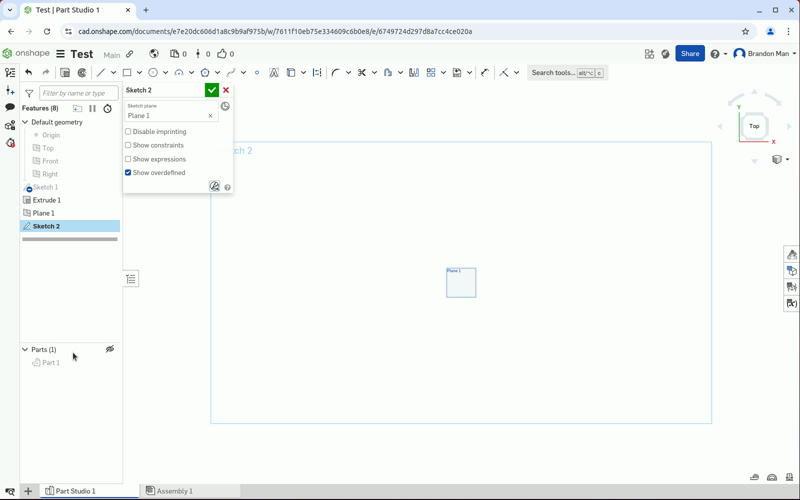
key(c)
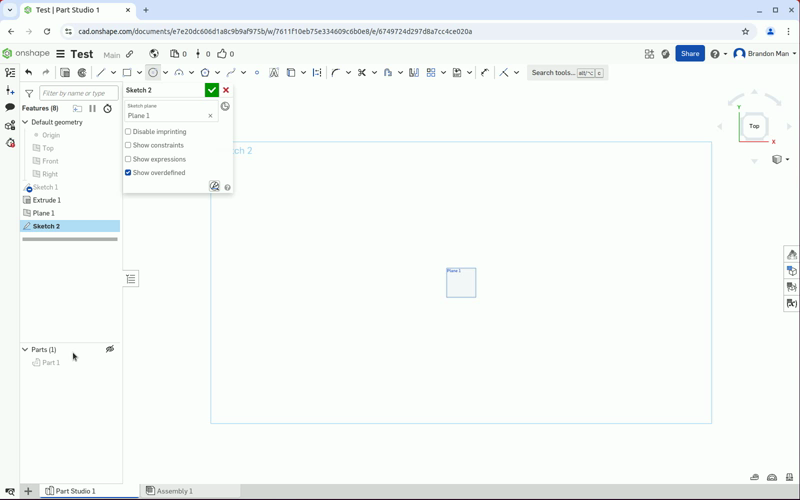
key_down(shift)
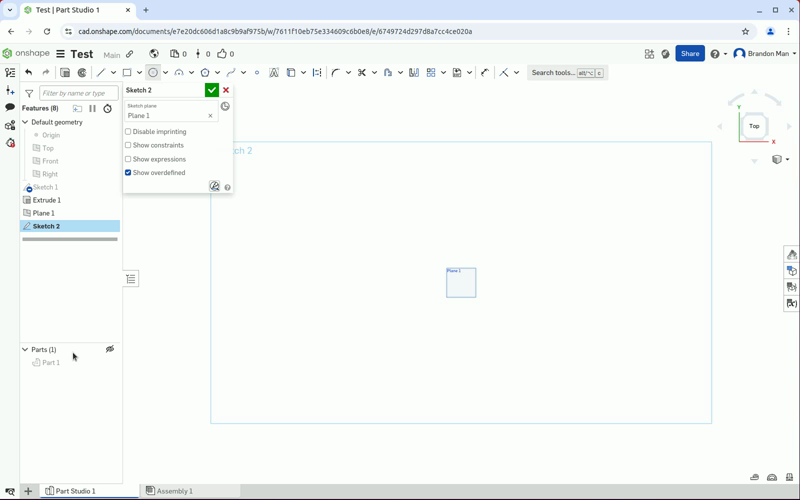
mouse_move(461, 282)
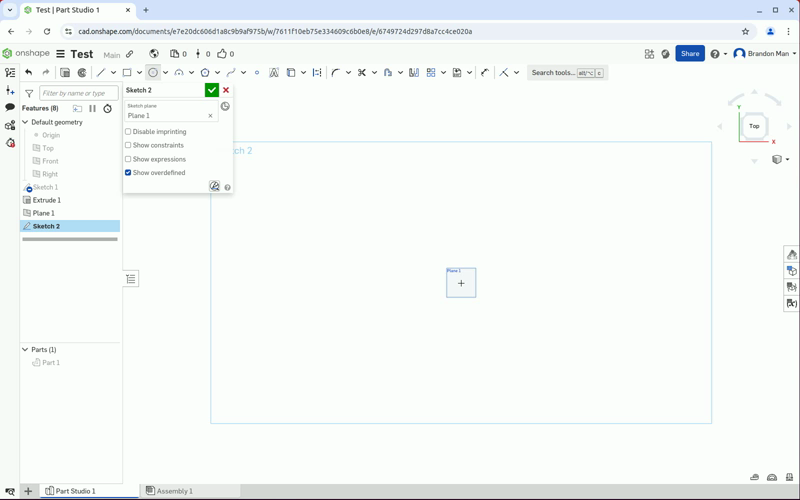
click(461, 282)
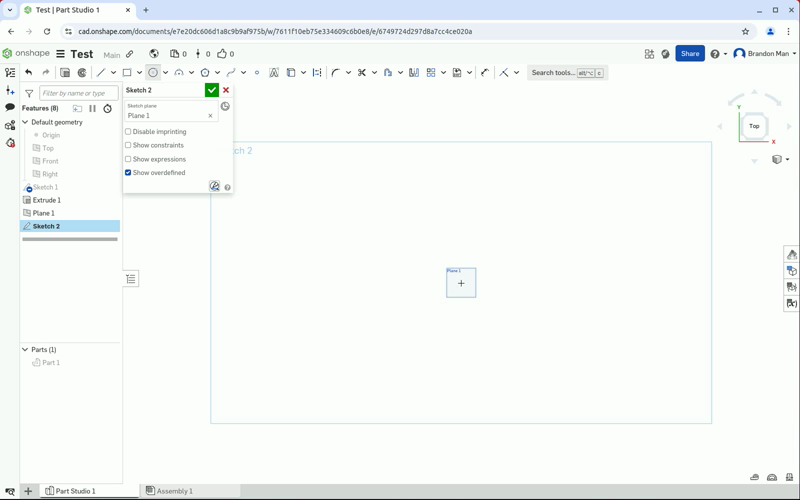
key_up(shift)
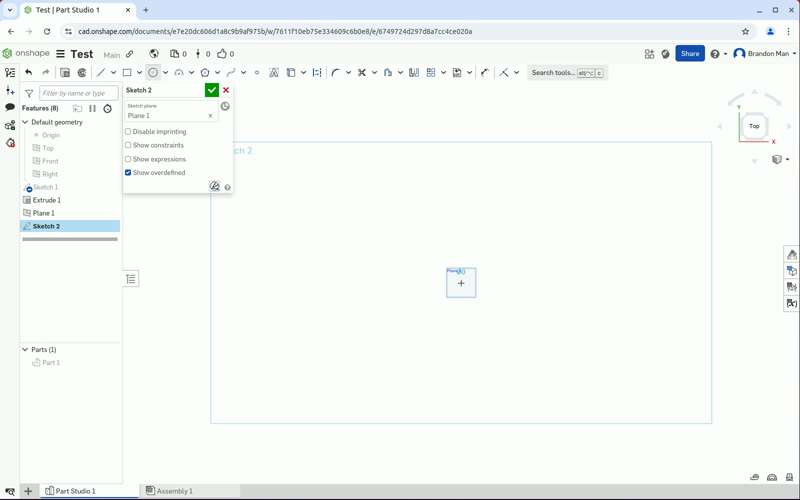
mouse_move(565, 282)
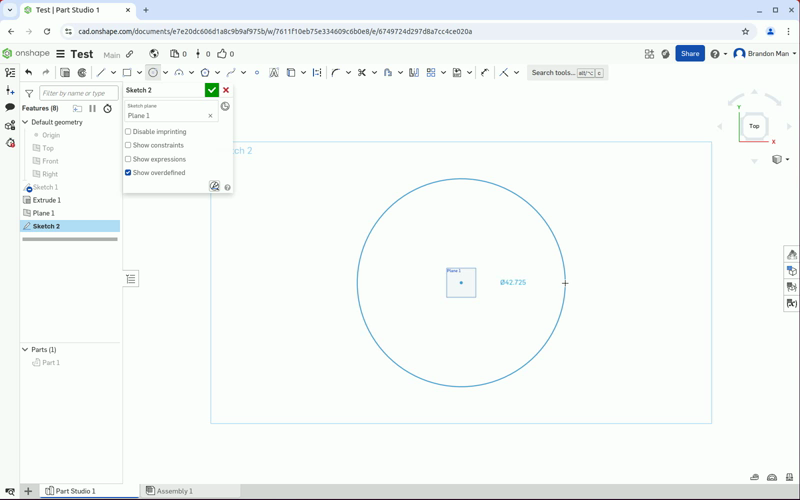
click(565, 282)
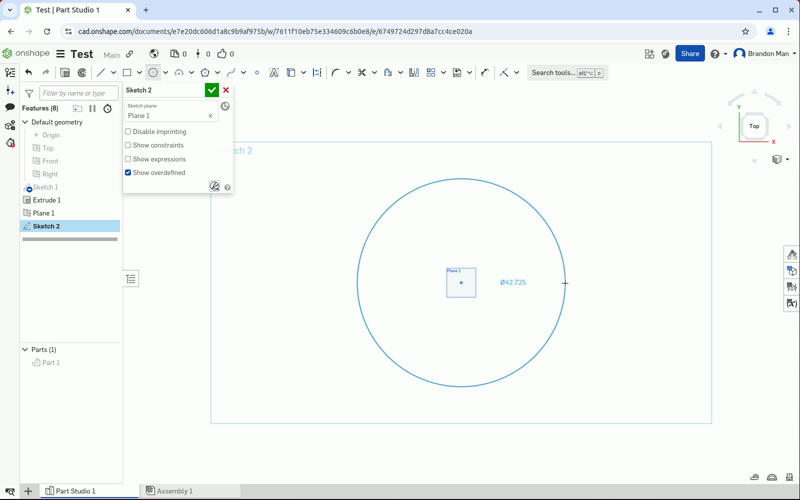
key(esc)
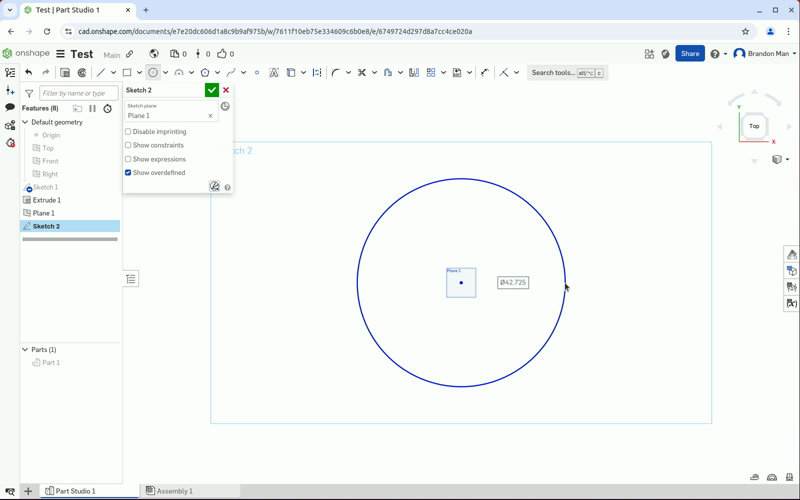
mouse_move(485, 285)
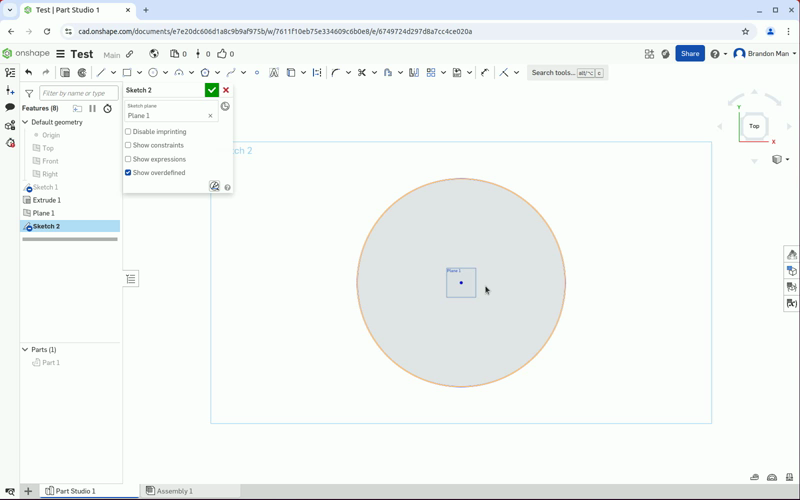
click(485, 285)
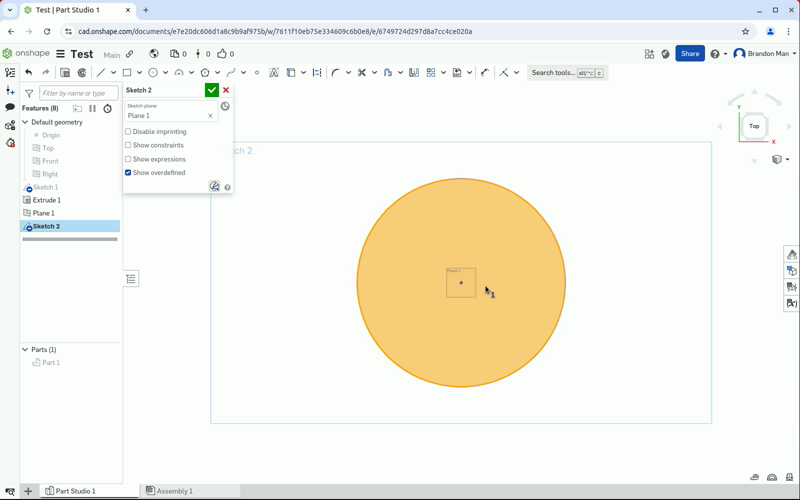
mouse_move(73, 352)
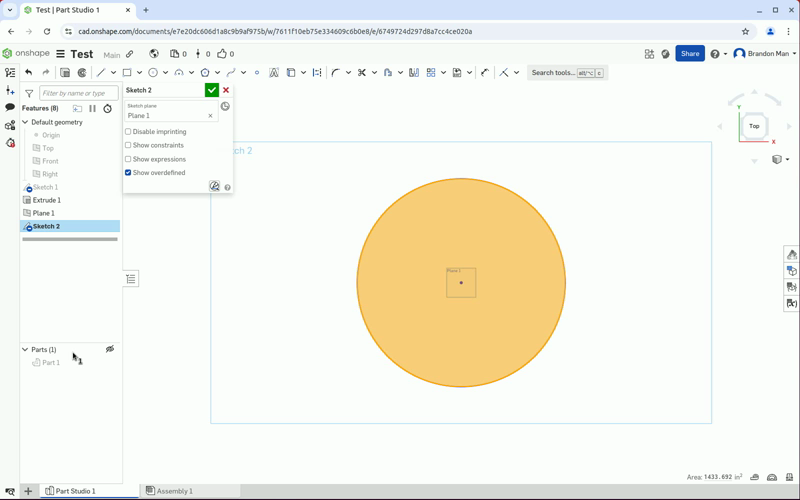
key(shift+y)
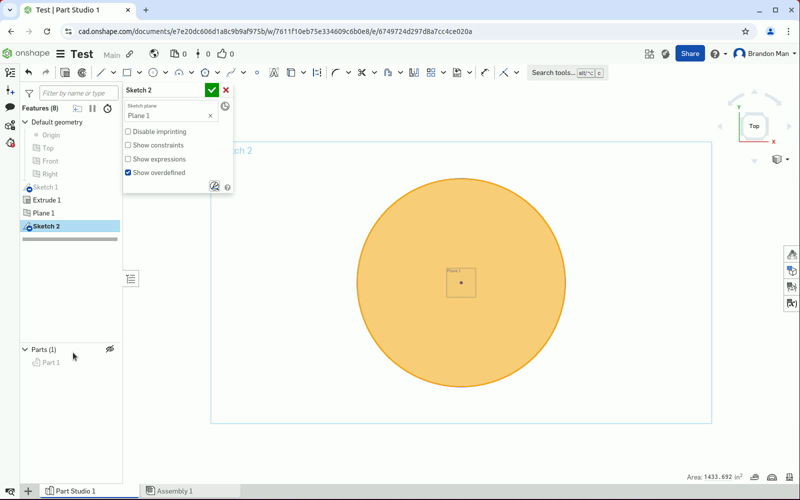
key(shift+e)
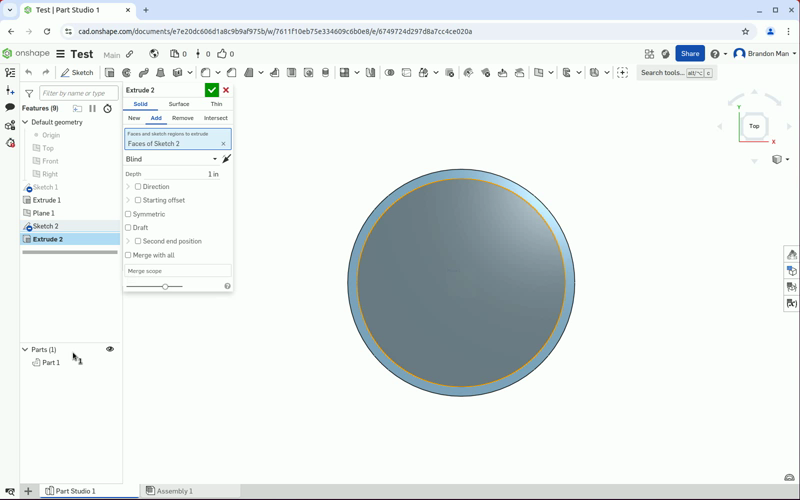
mouse_move(143, 106)
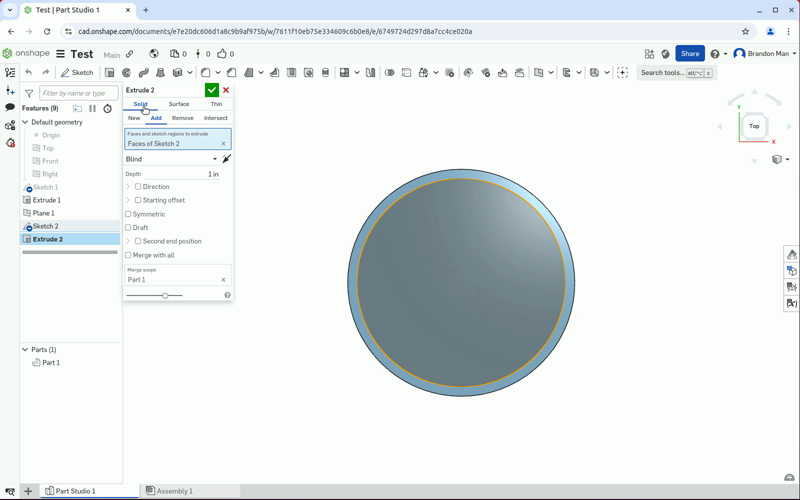
click(143, 106)
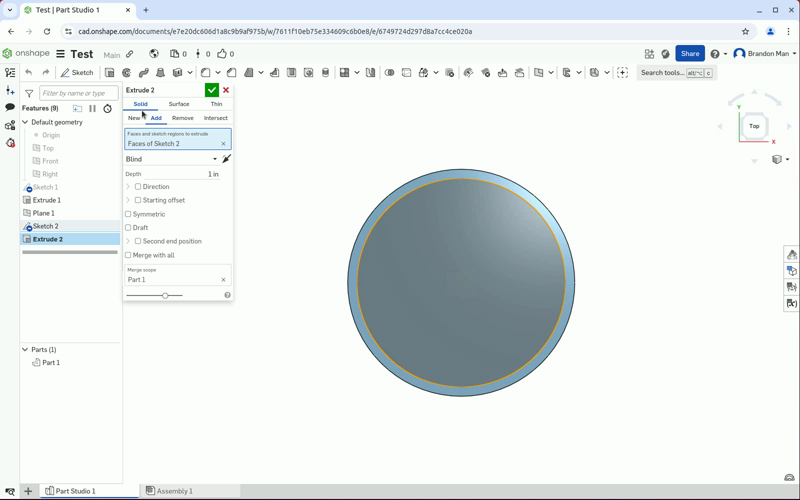
mouse_move(137, 120)
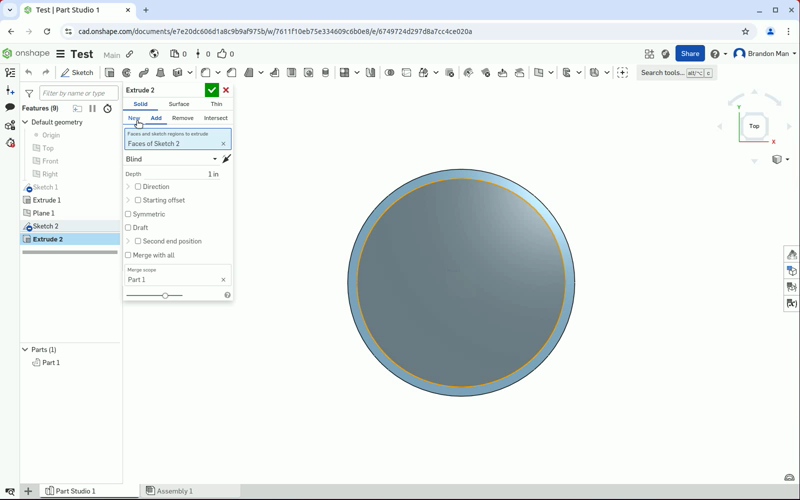
click(137, 120)
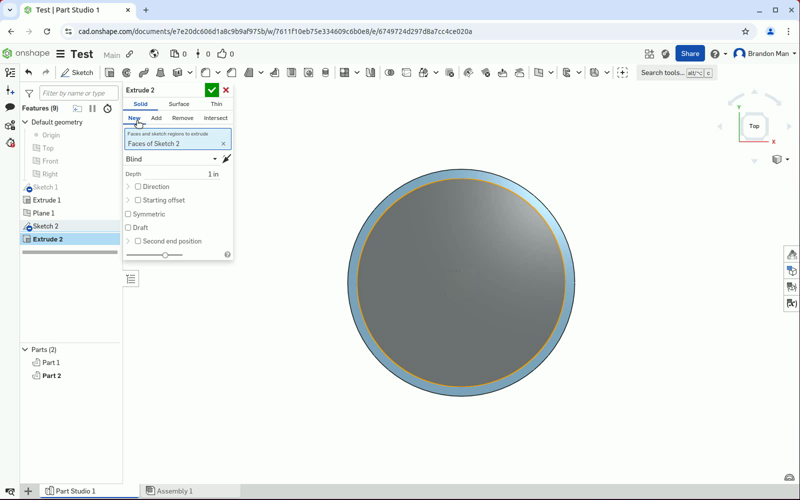
key(tab, 4)
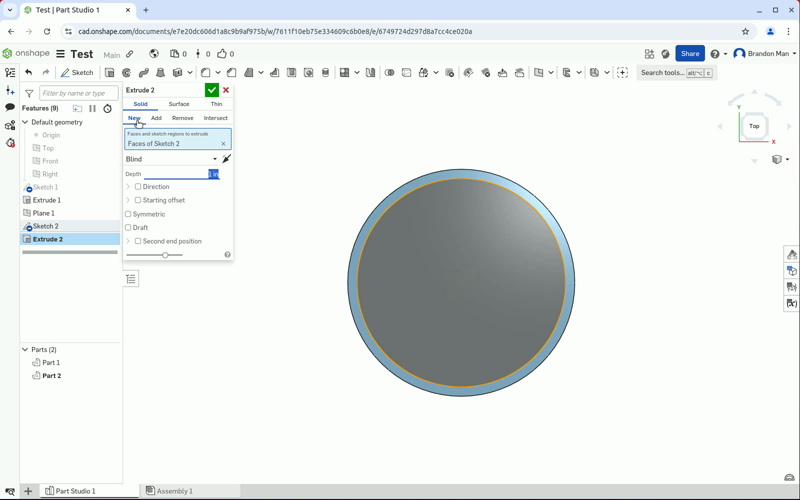
text(9.388)
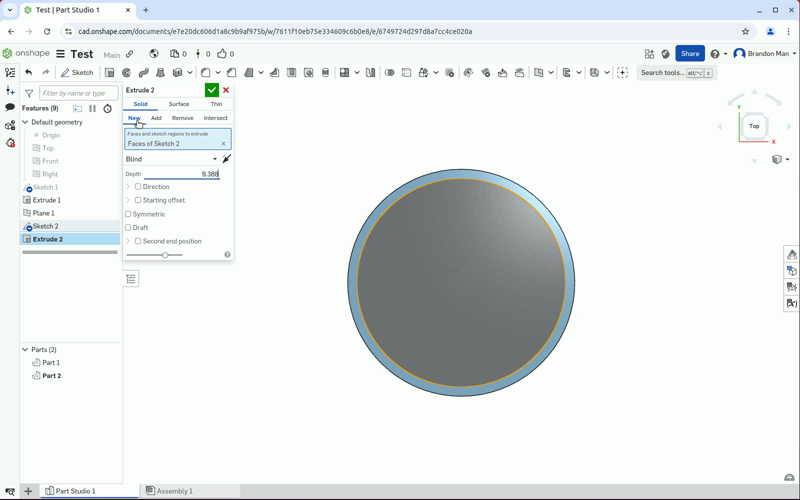
key(enter)
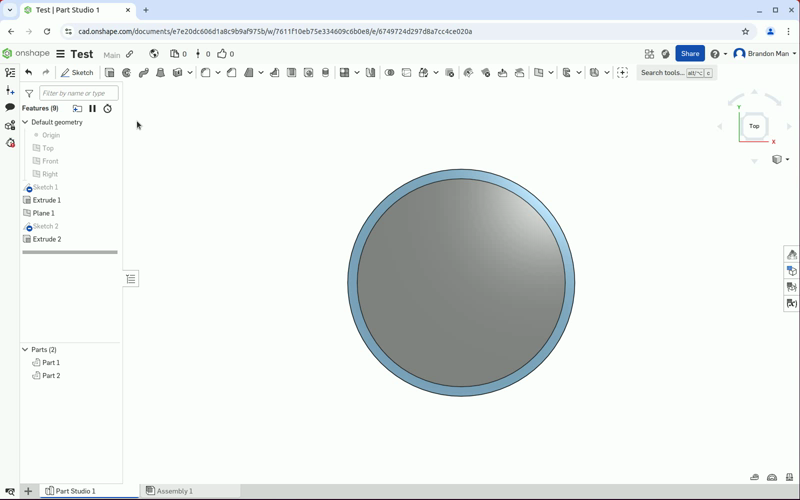
key(shift+h)
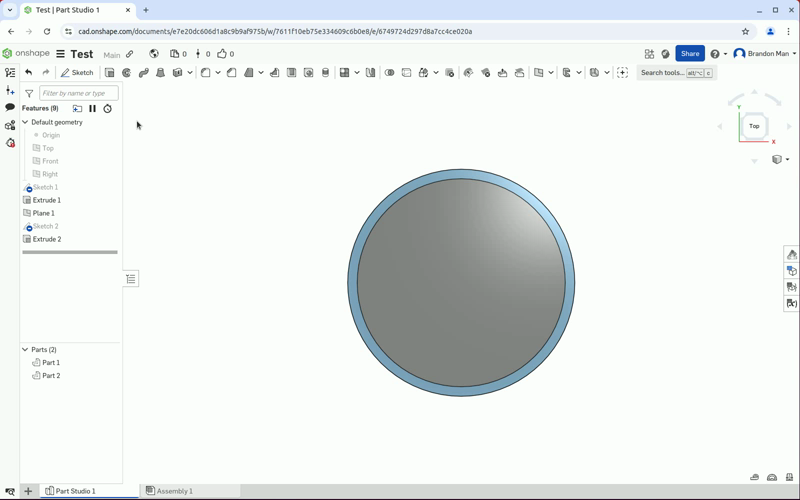
key(shift+h)
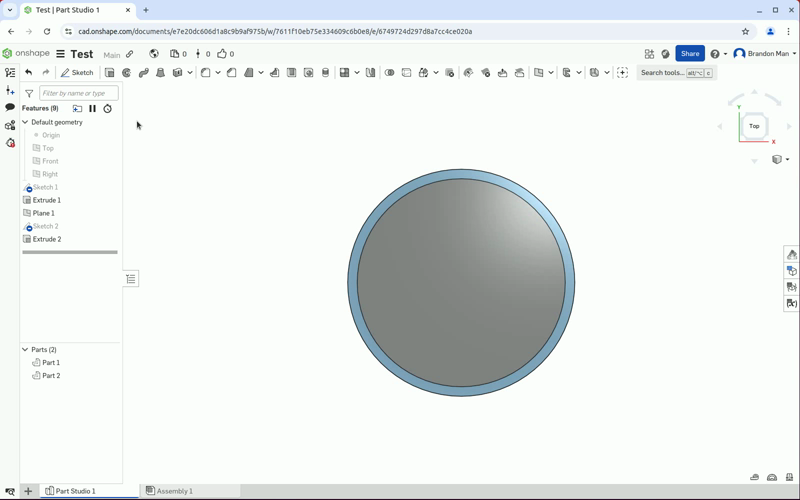
mouse_move(73, 189)
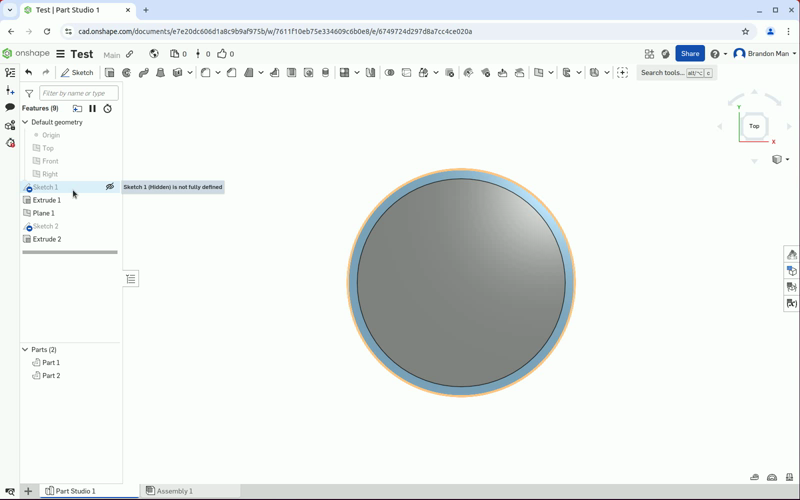
click(73, 189)
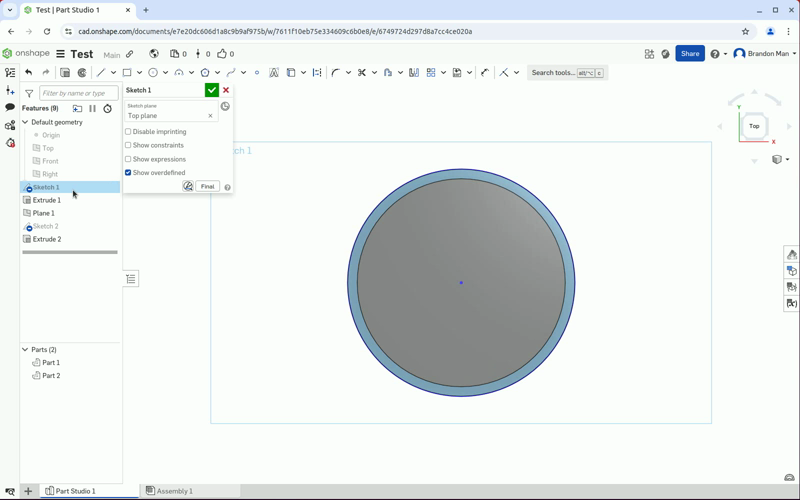
mouse_move(229, 92)
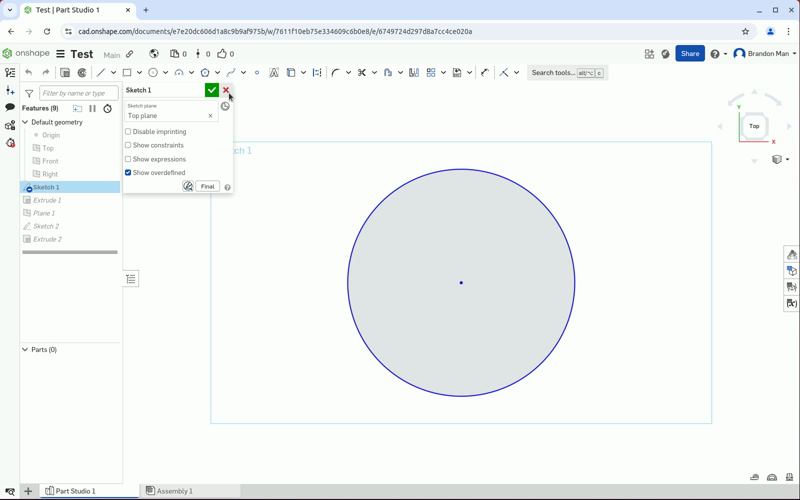
click(229, 92)
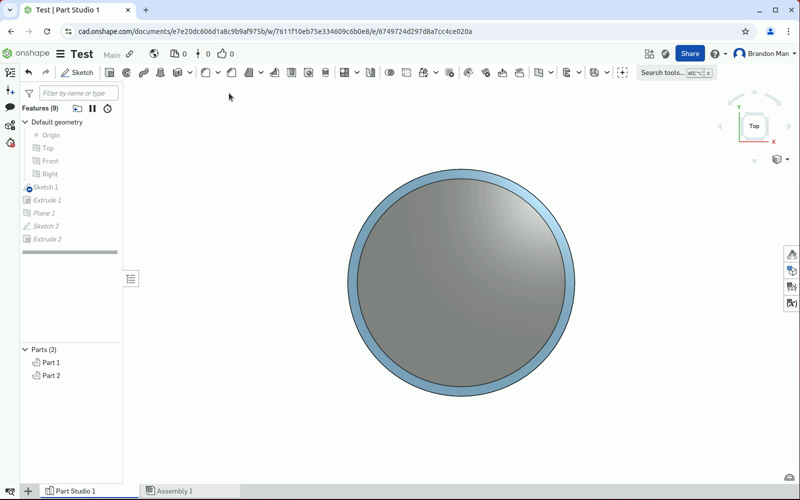
mouse_move(541, 75)
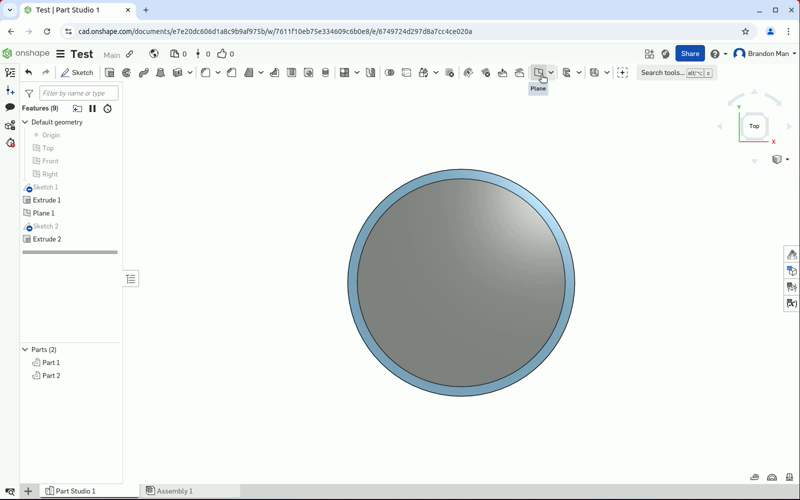
click(541, 75)
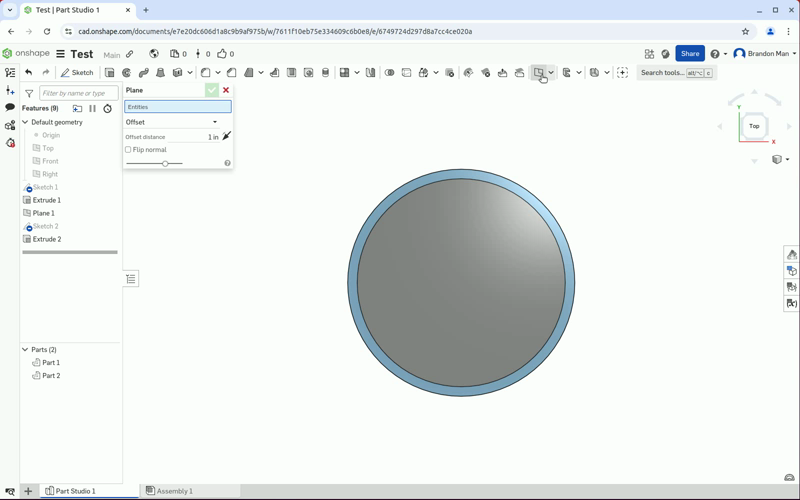
mouse_move(73, 150)
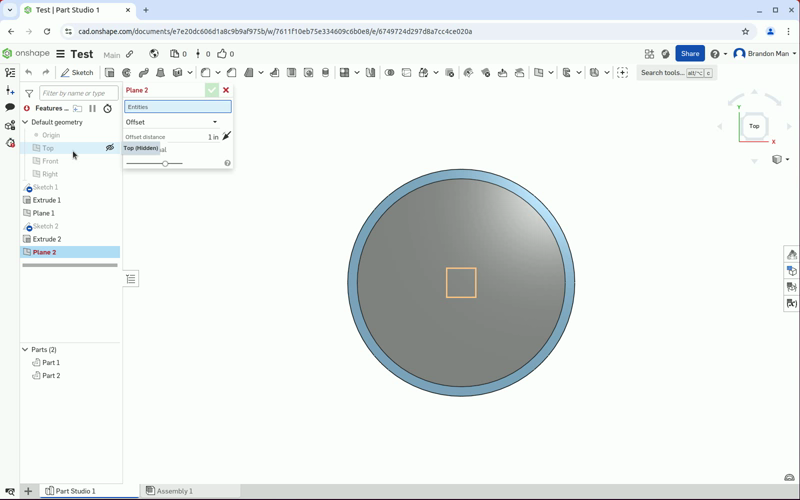
click(73, 150)
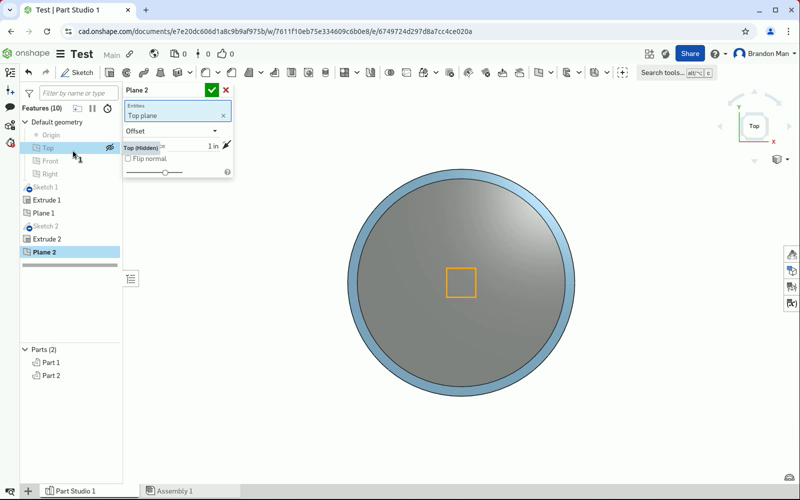
key(tab, 2)
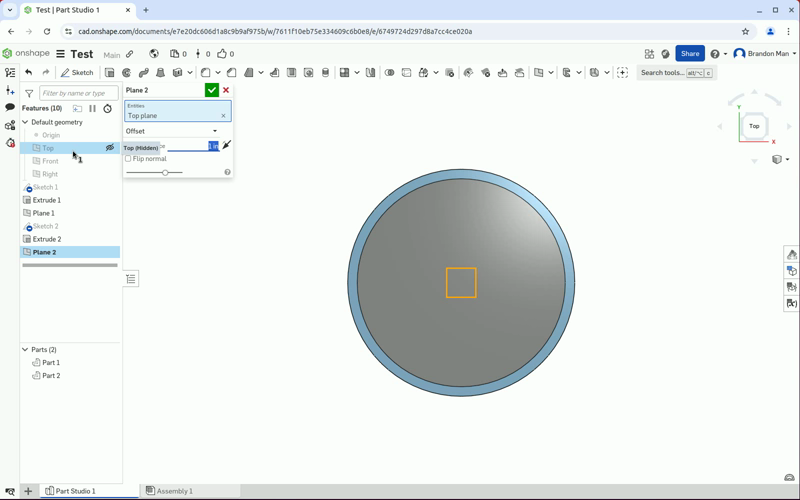
text(11.801)
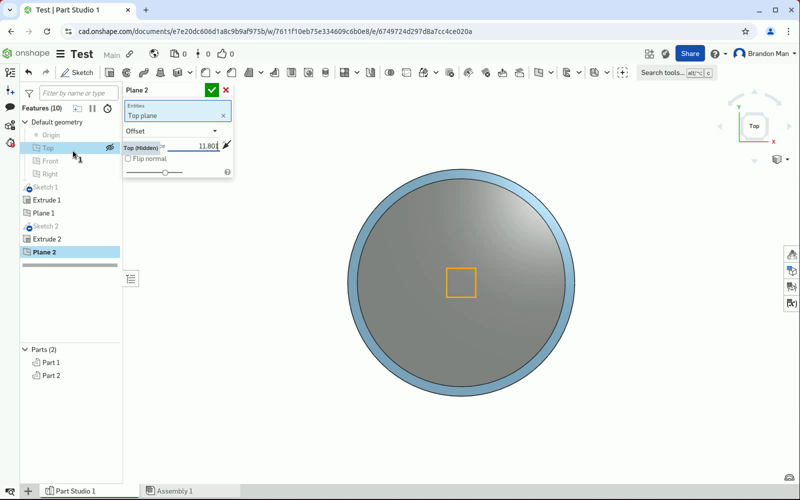
key(enter, 2)
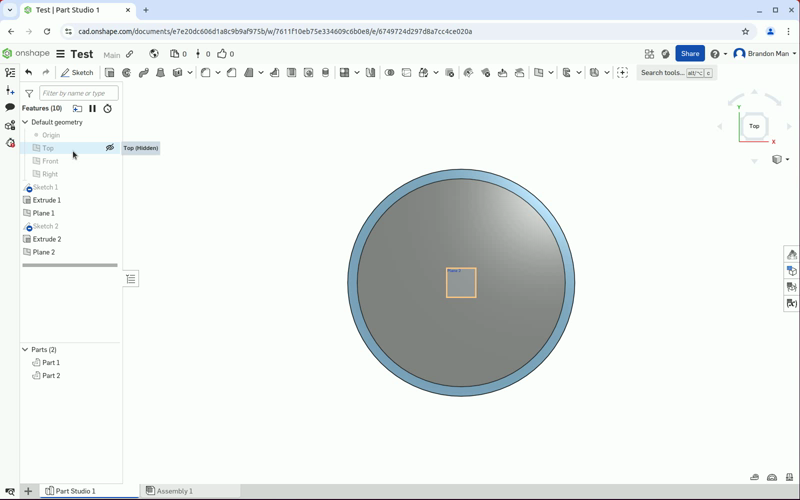
key(shift+s)
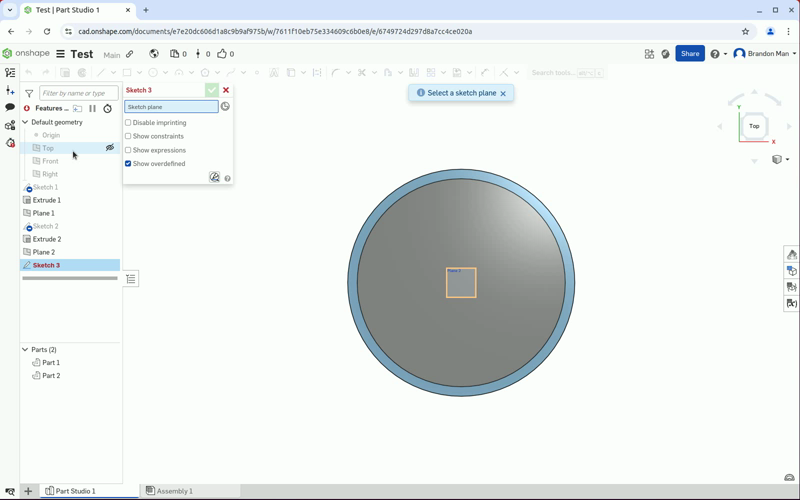
mouse_move(73, 254)
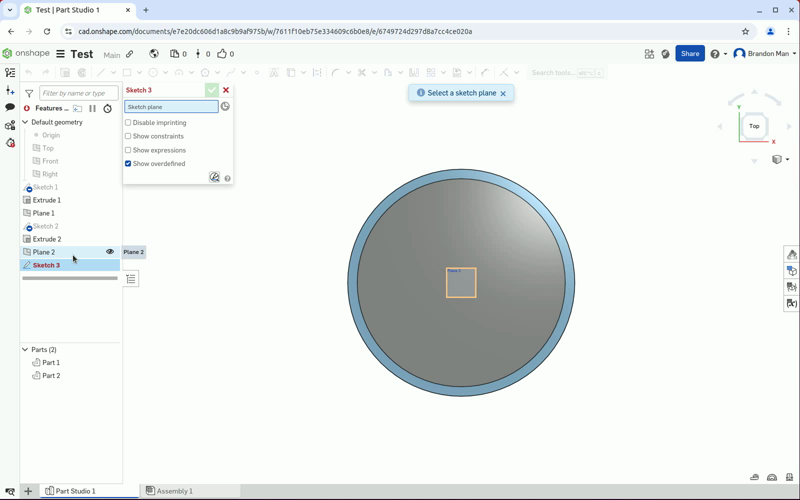
click(73, 254)
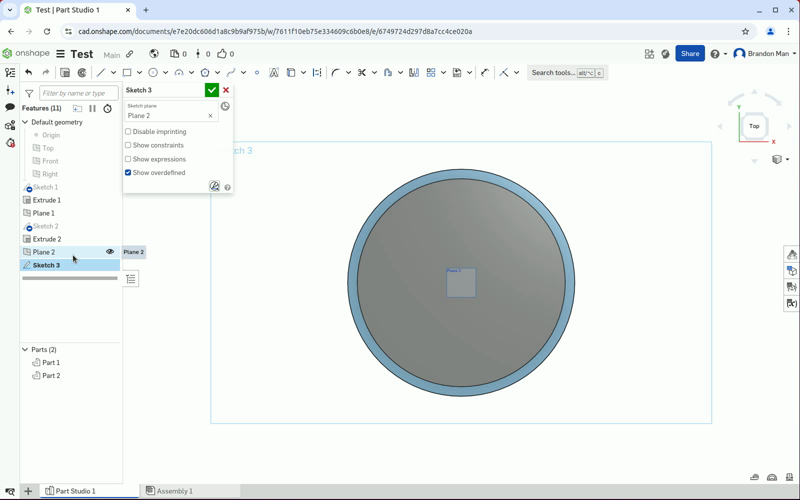
mouse_move(73, 352)
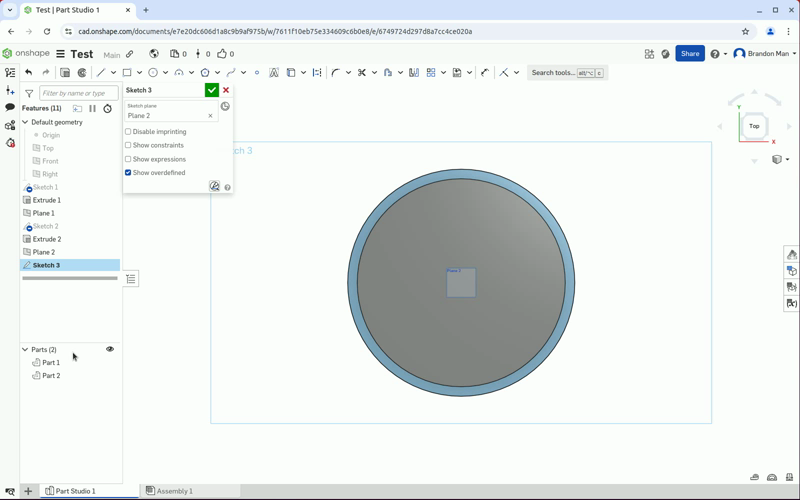
key(y)
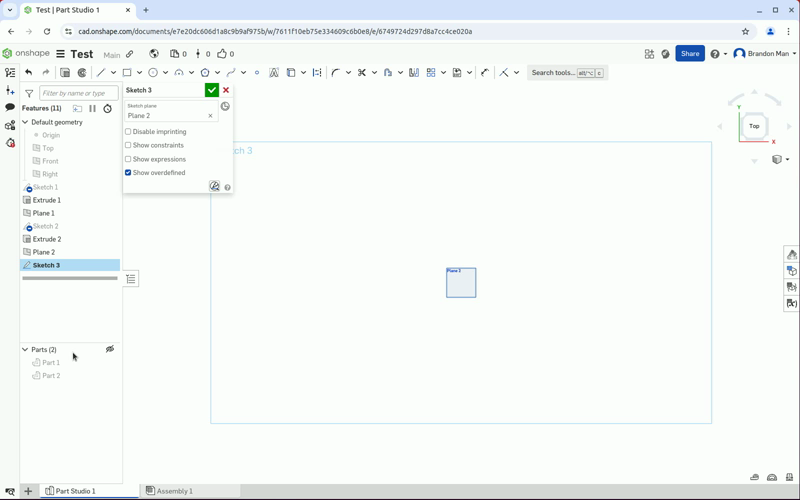
key(c)
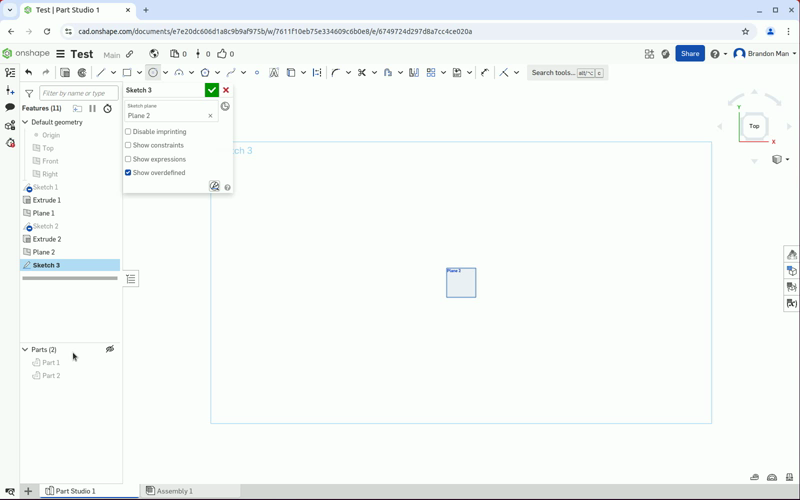
key_down(shift)
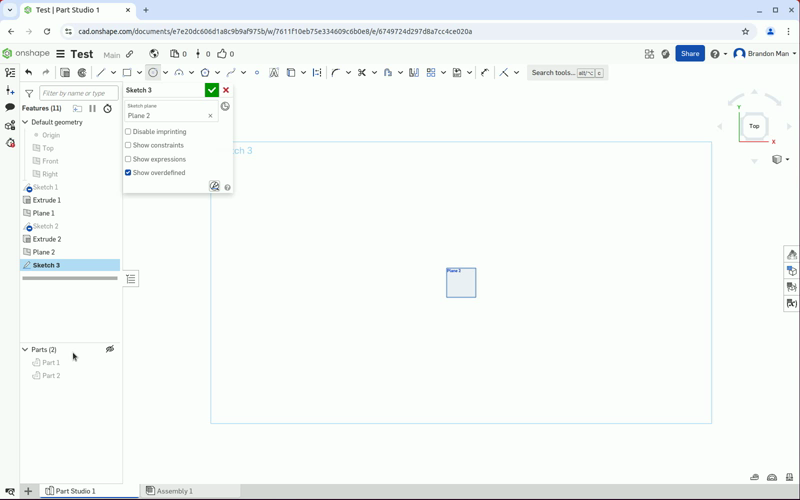
mouse_move(461, 282)
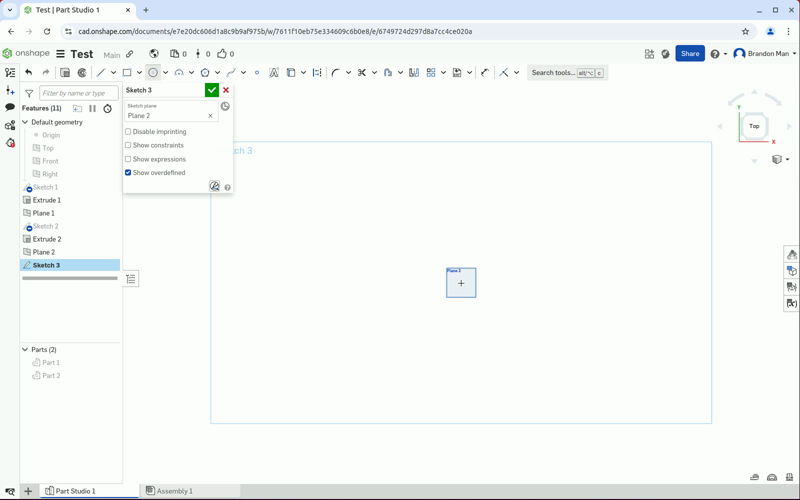
click(461, 282)
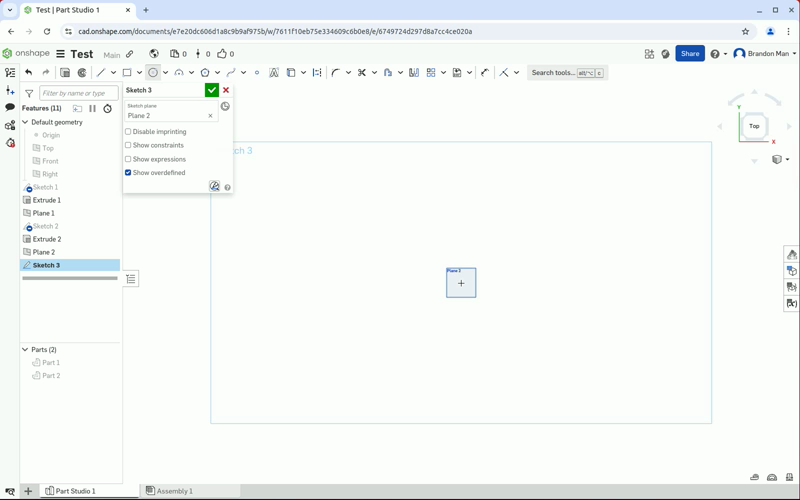
key_up(shift)
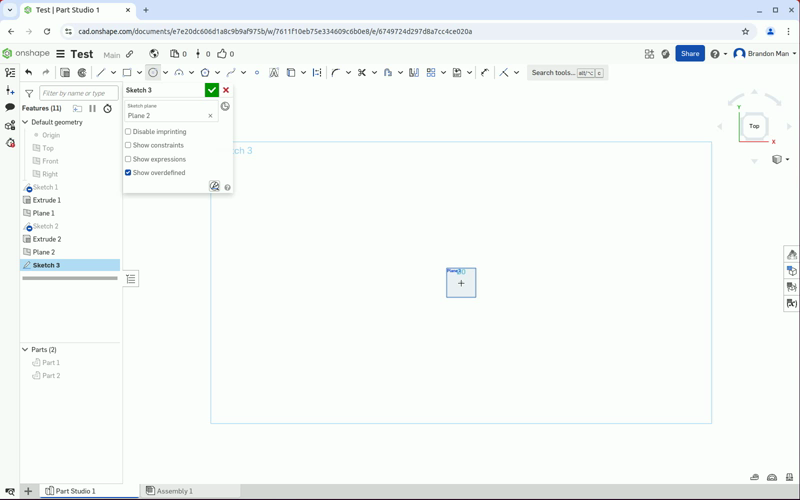
mouse_move(507, 282)
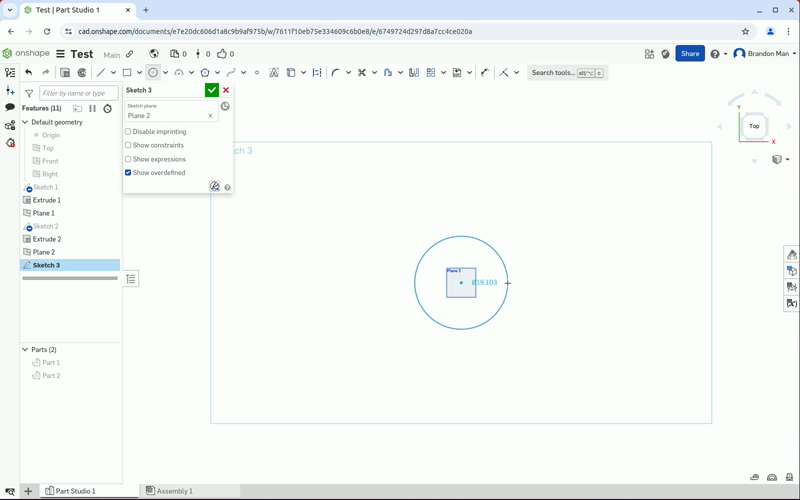
click(507, 282)
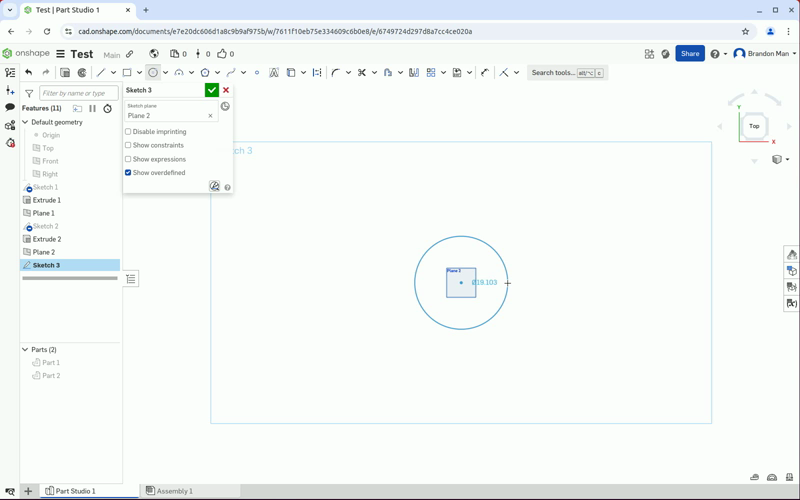
key(esc)
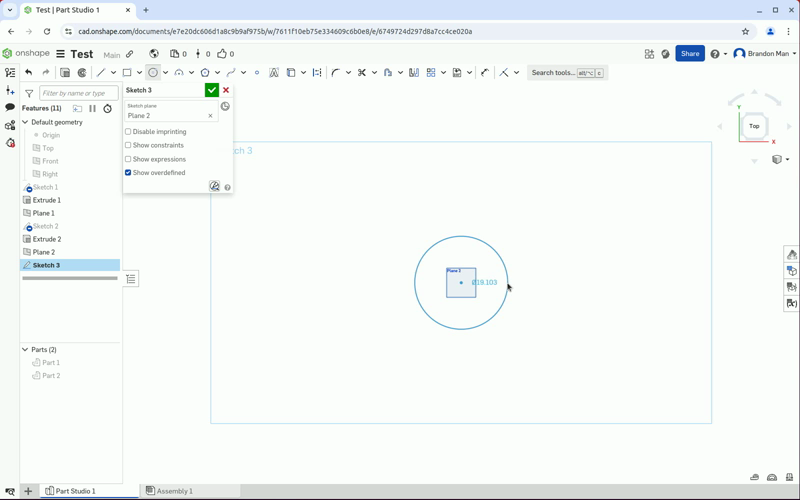
mouse_move(443, 302)
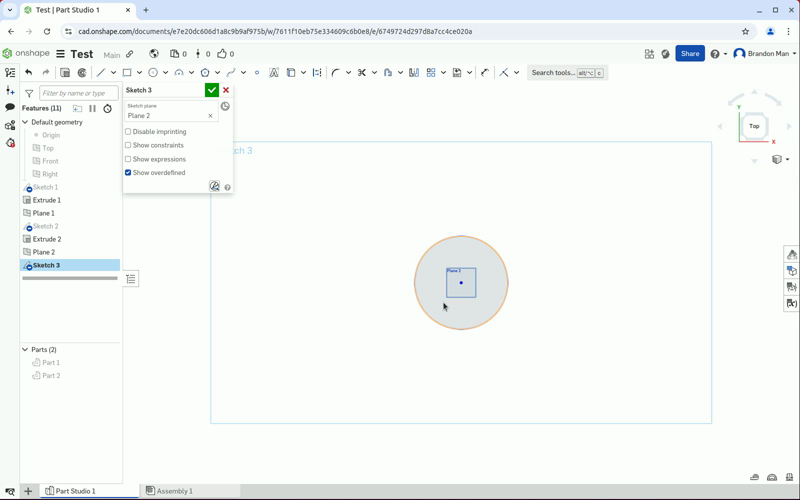
click(443, 302)
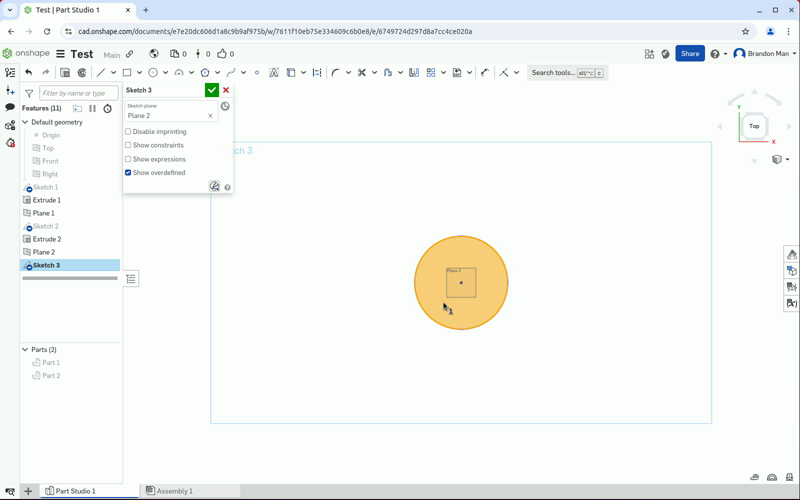
mouse_move(73, 352)
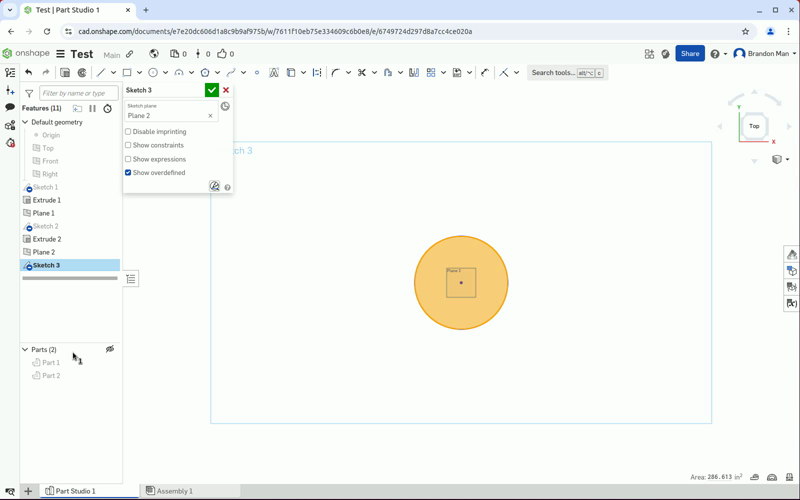
key(shift+y)
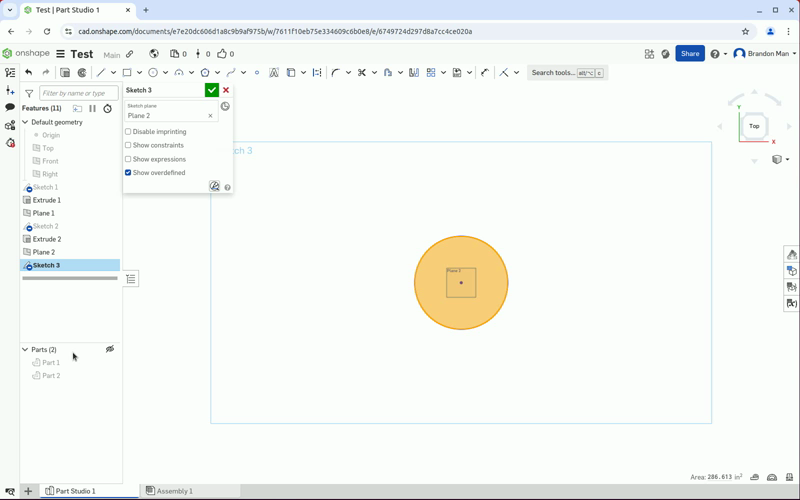
key(shift+e)
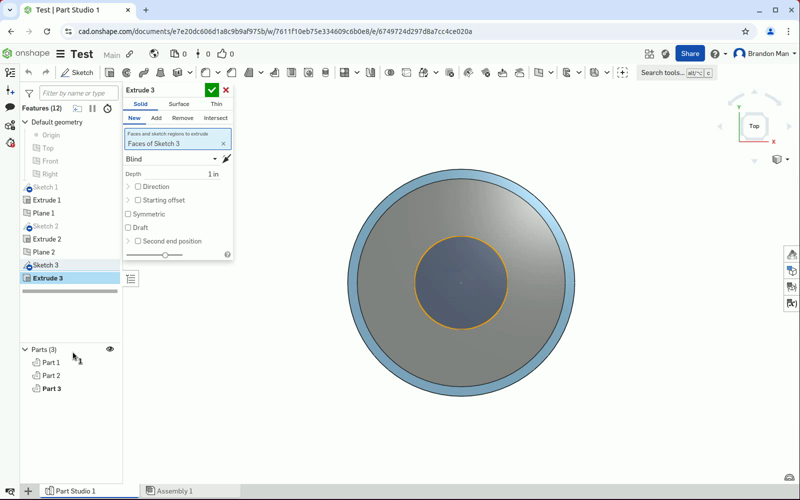
mouse_move(143, 106)
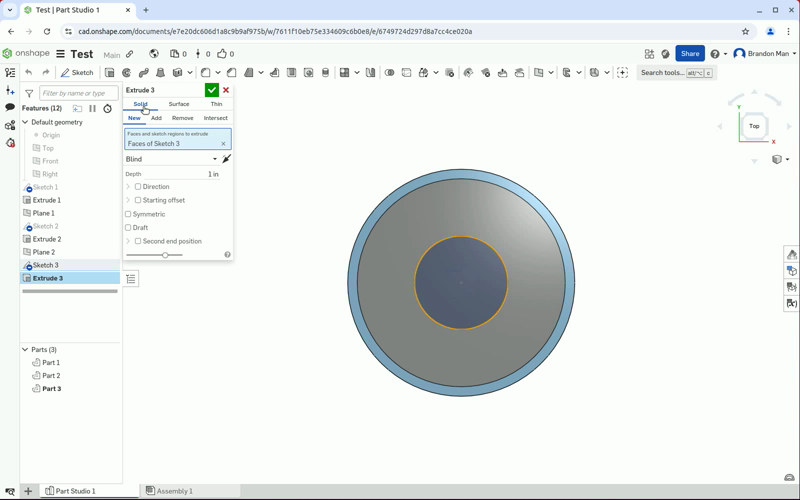
click(143, 106)
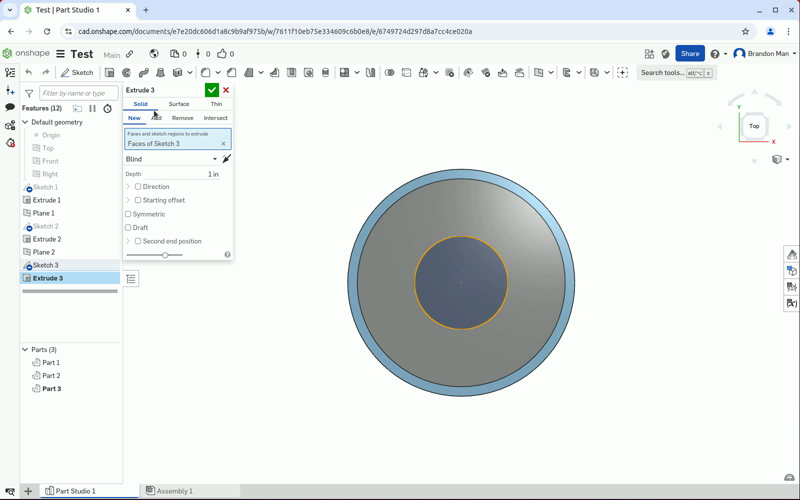
mouse_move(186, 120)
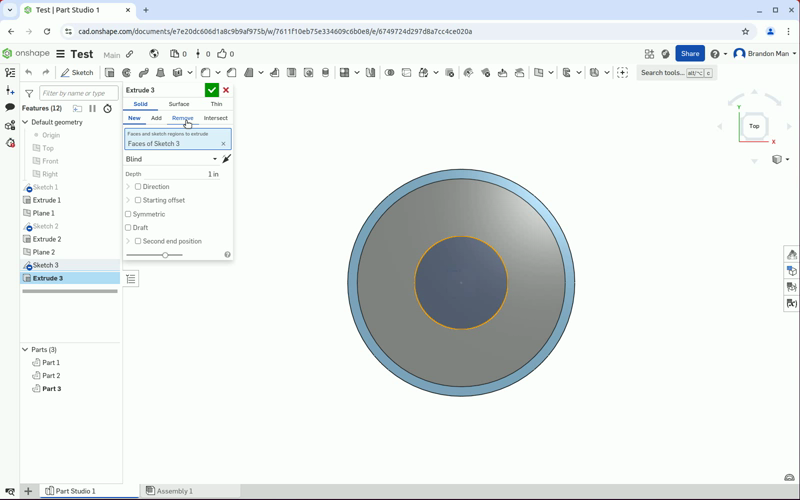
click(186, 120)
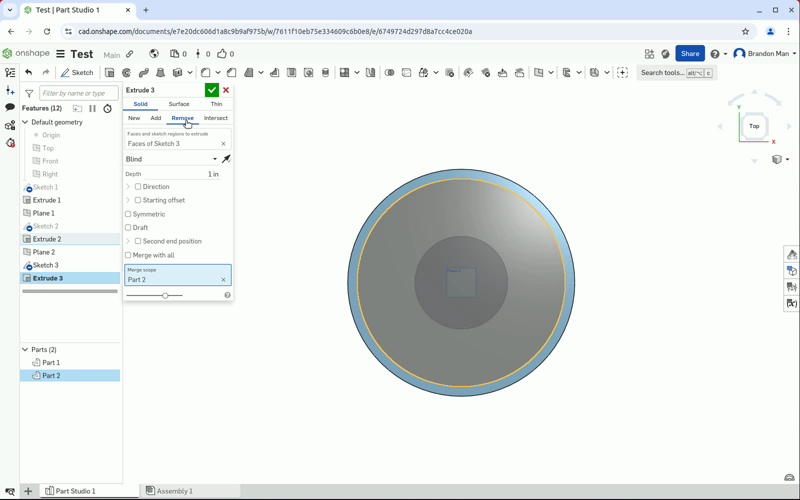
key(tab, 4)
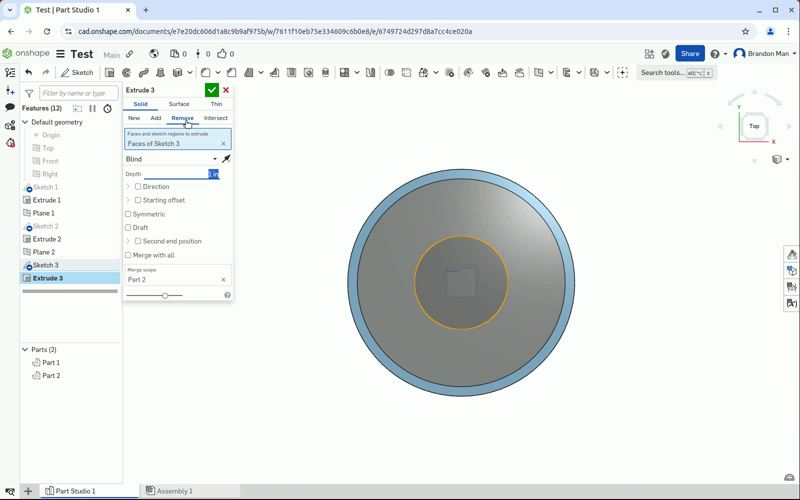
text(11.795)
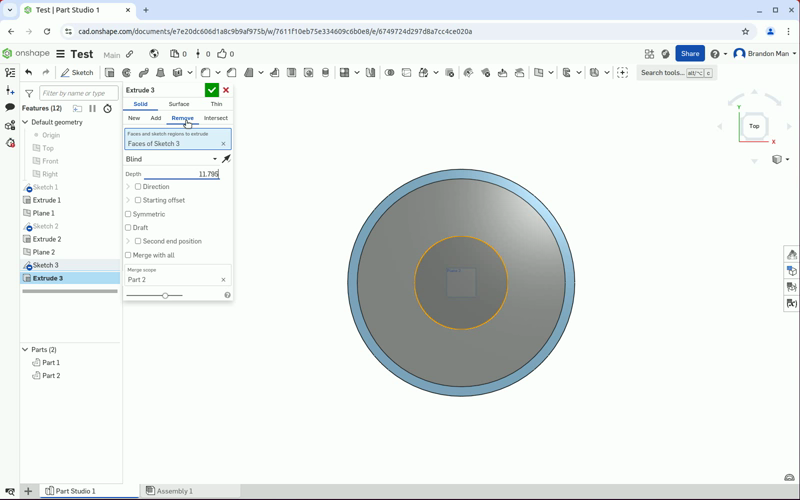
key(tab, 6)
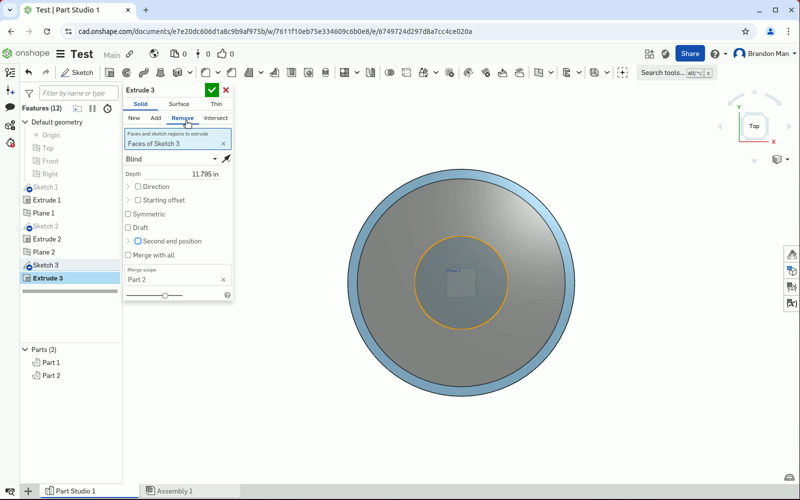
key(space)
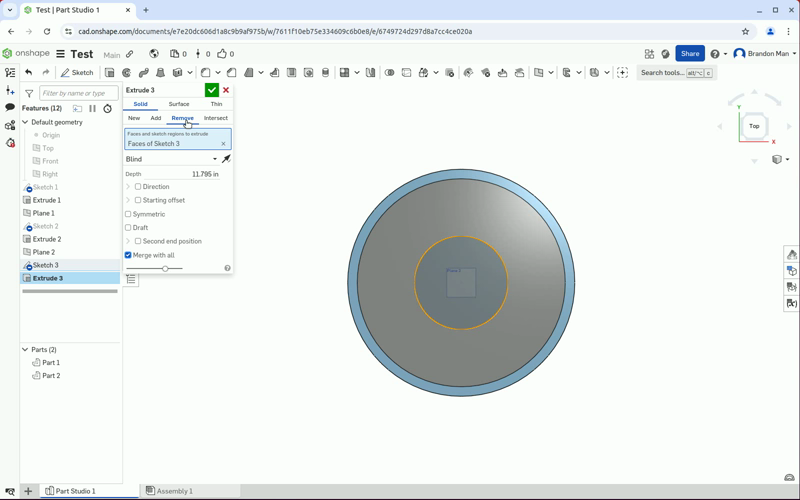
key(enter)
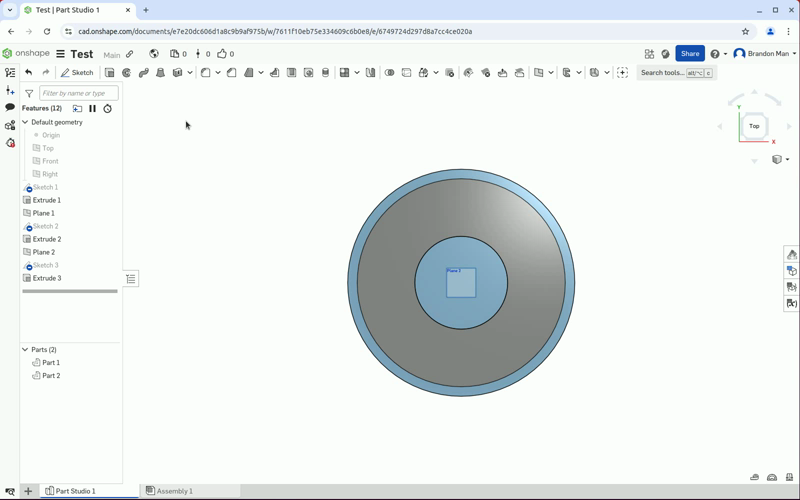
key(shift+h)
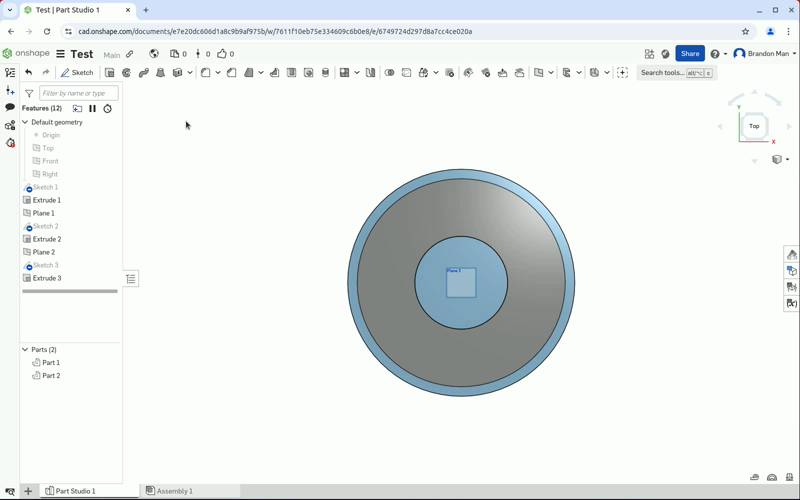
key(shift+h)
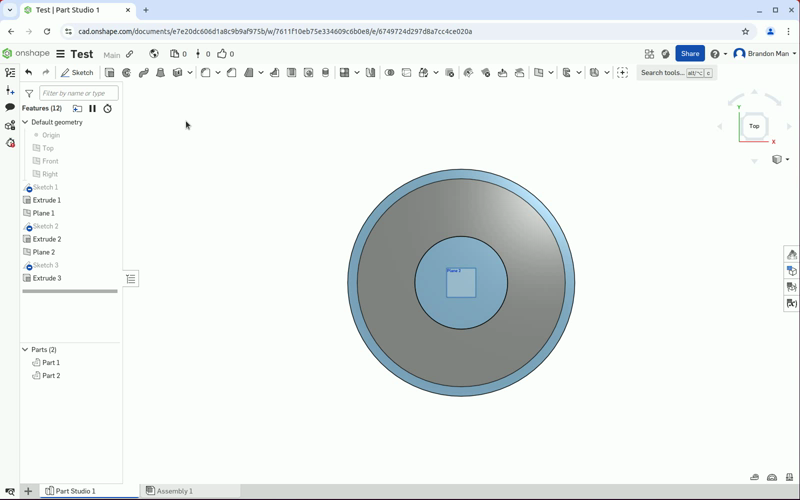
key(shift+7)
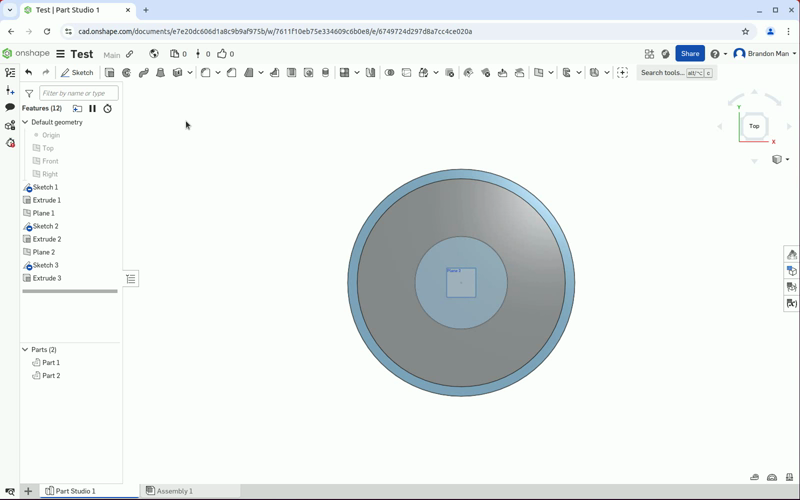
key(up, 3)
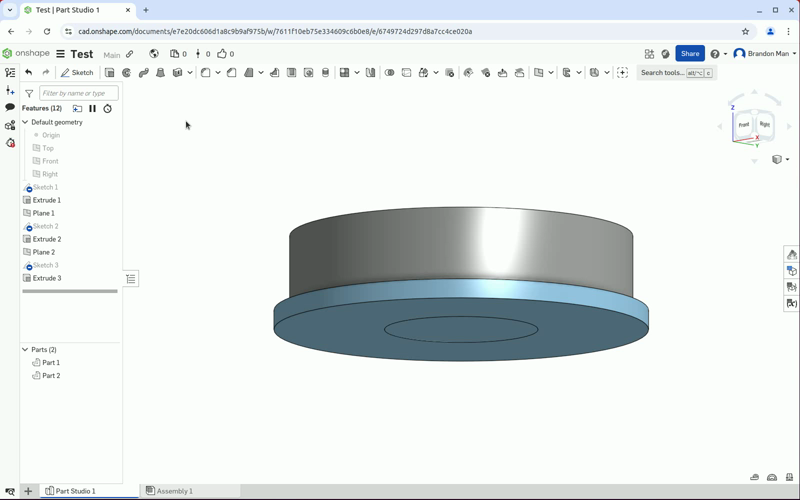
key(left, 3)
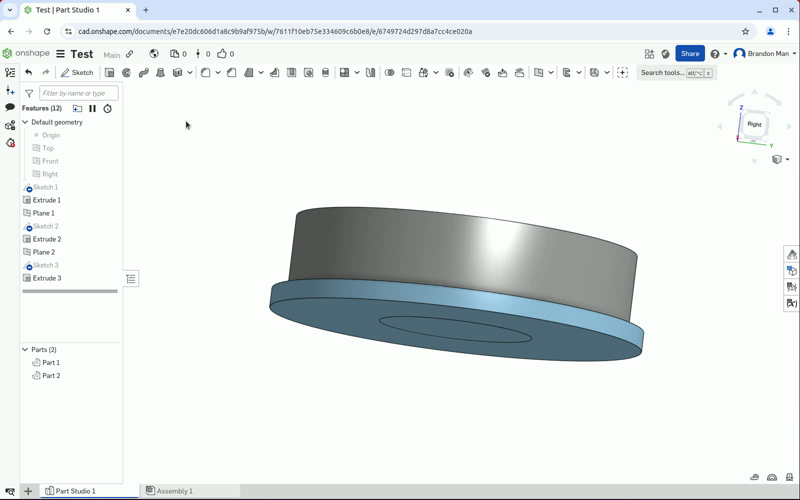
key(right, 3)
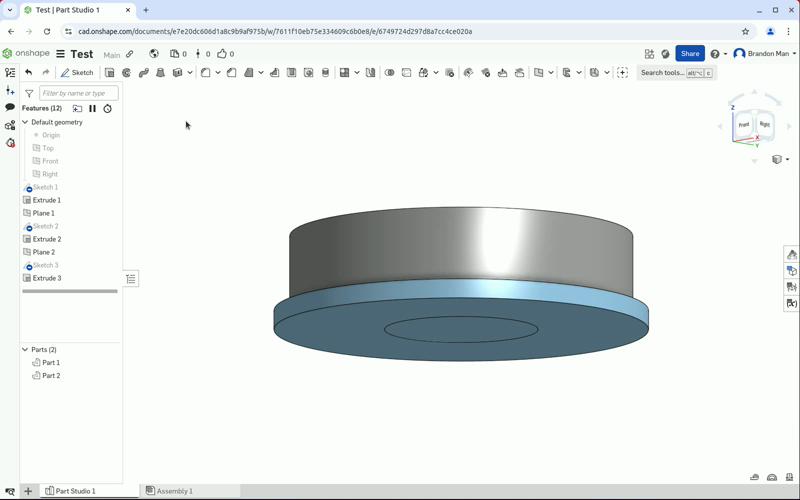
key(down, 3)
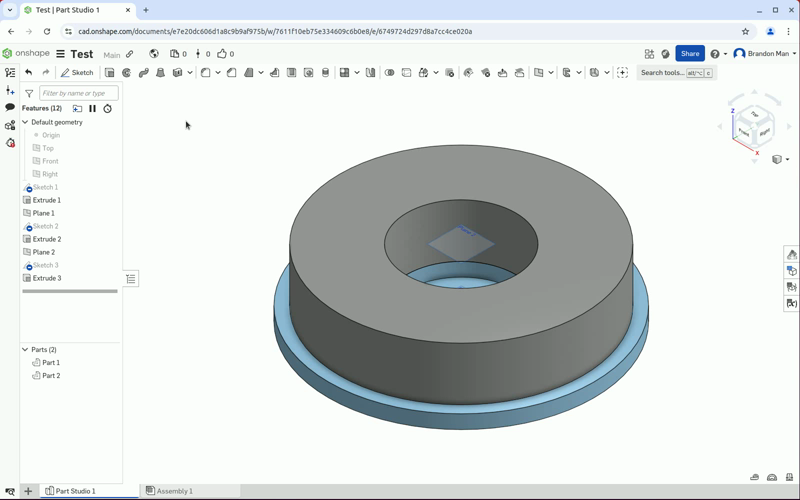
mouse_move(73, 189)
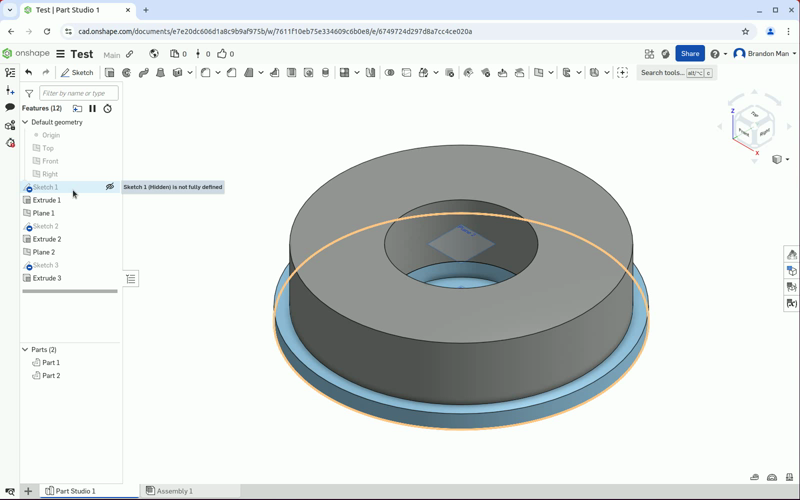
click(73, 189)